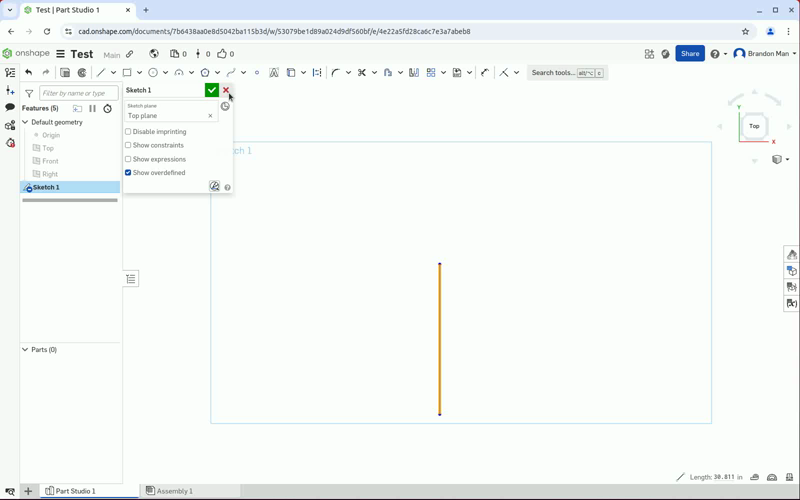
key(shift+h)
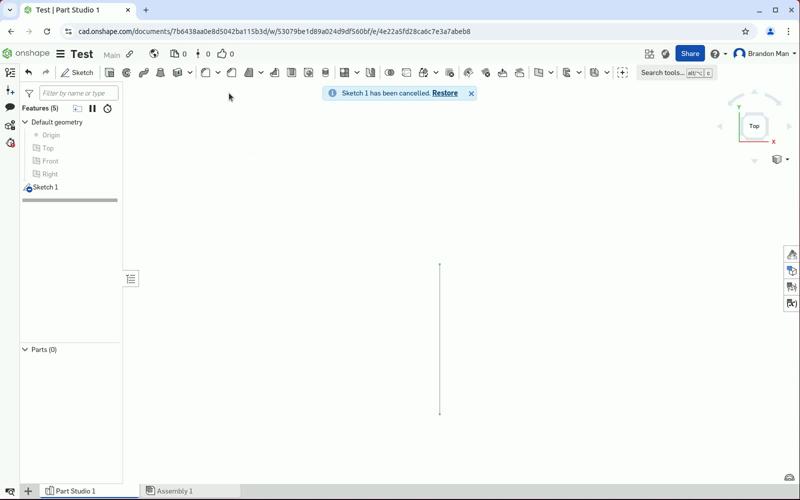
key(shift+s)
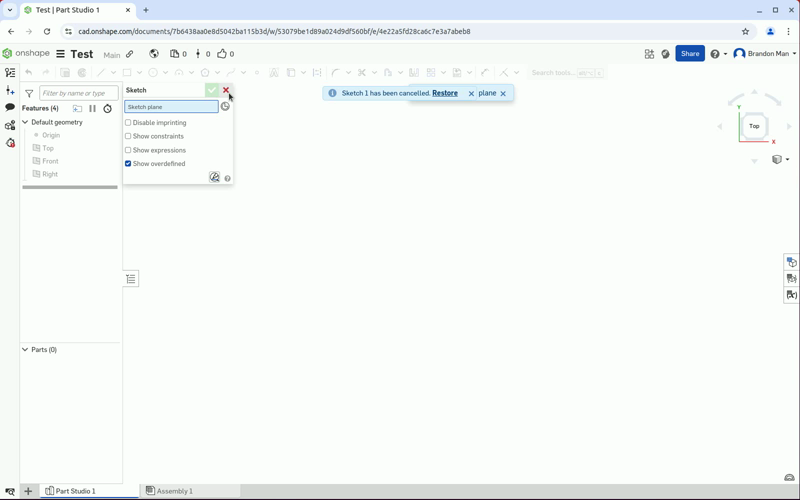
mouse_move(73, 150)
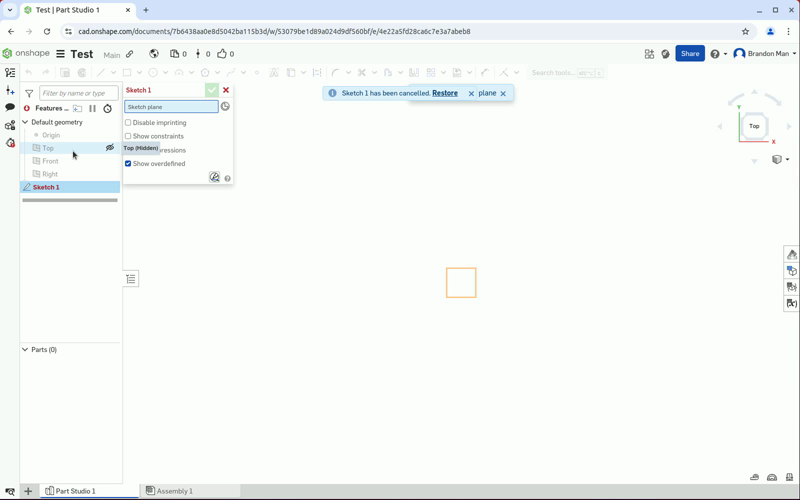
click(73, 150)
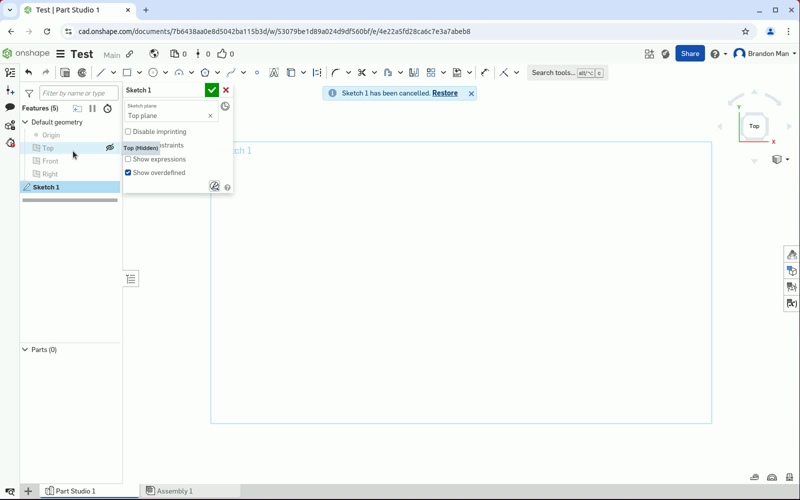
mouse_move(73, 352)
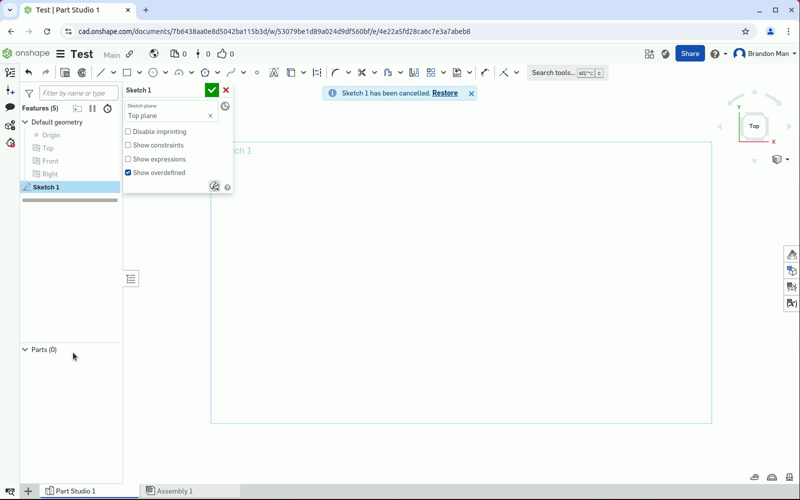
key(y)
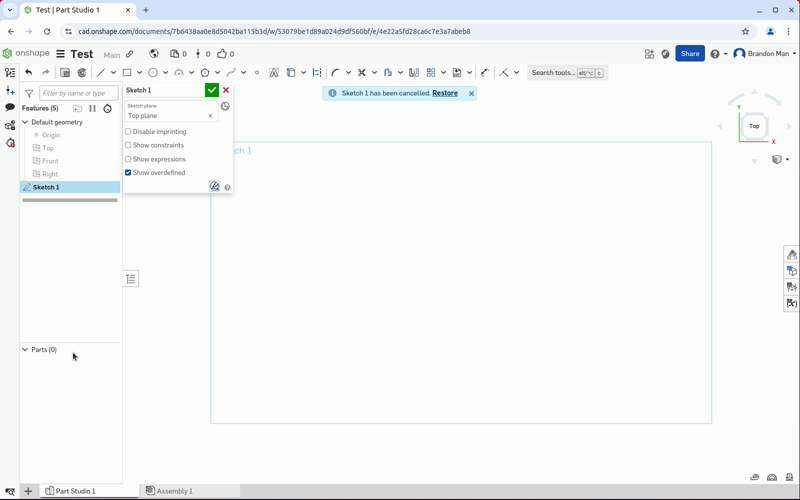
key(l)
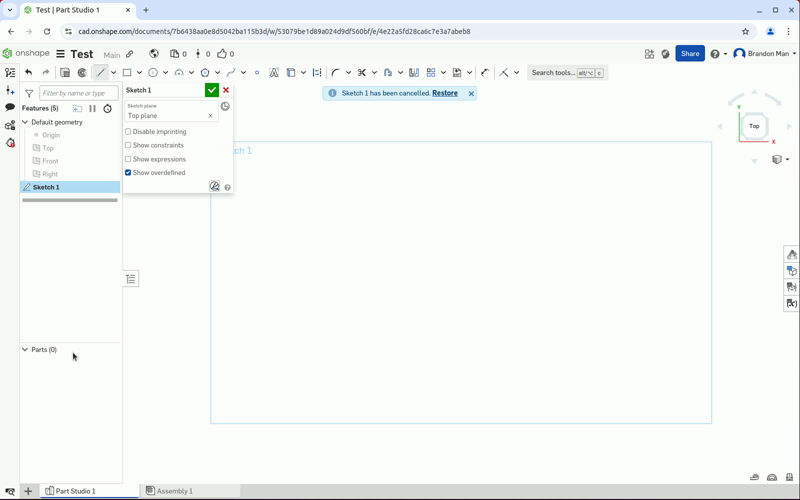
key_down(shift)
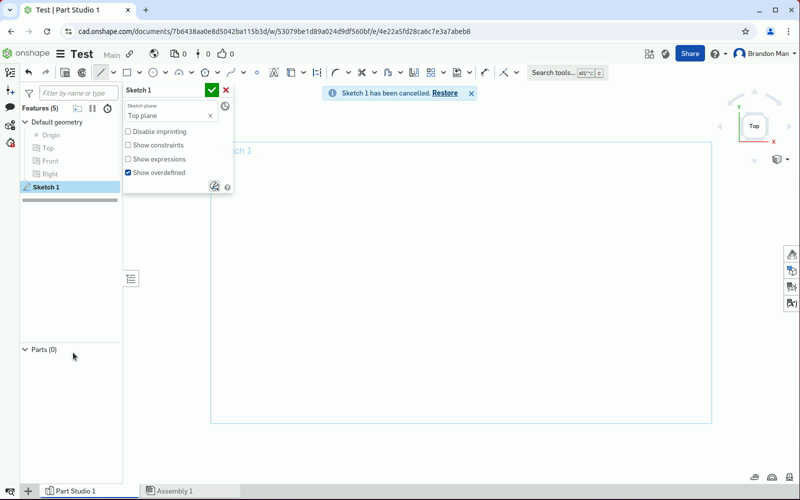
mouse_move(439, 298)
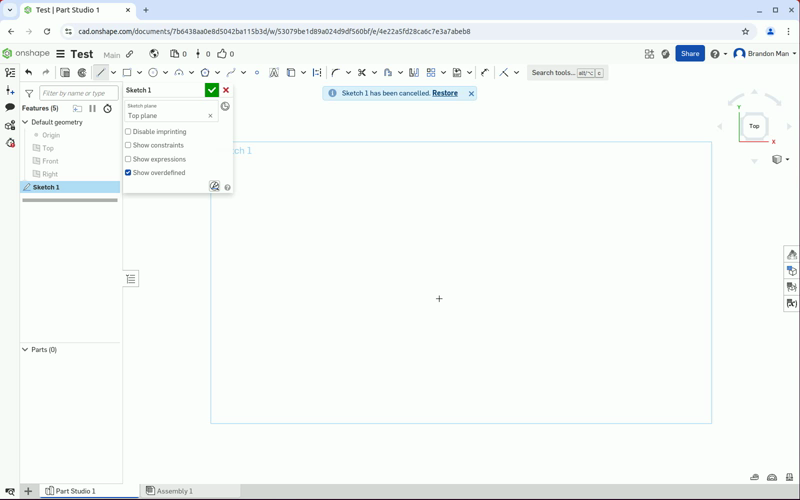
click(439, 298)
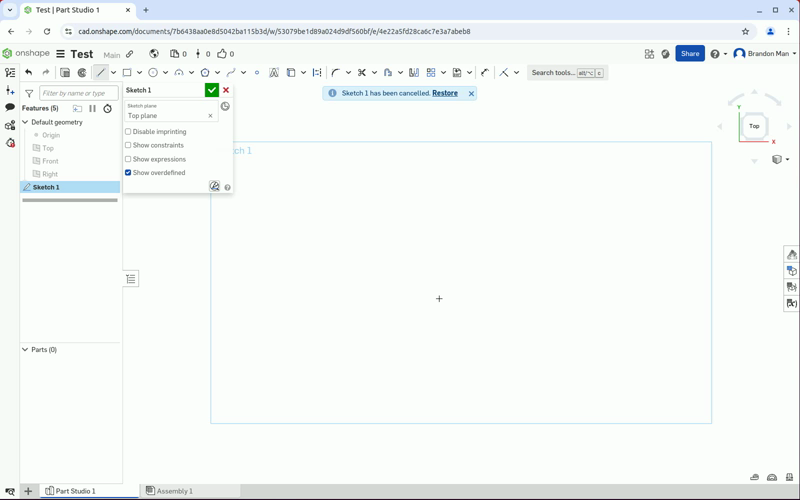
key_up(shift)
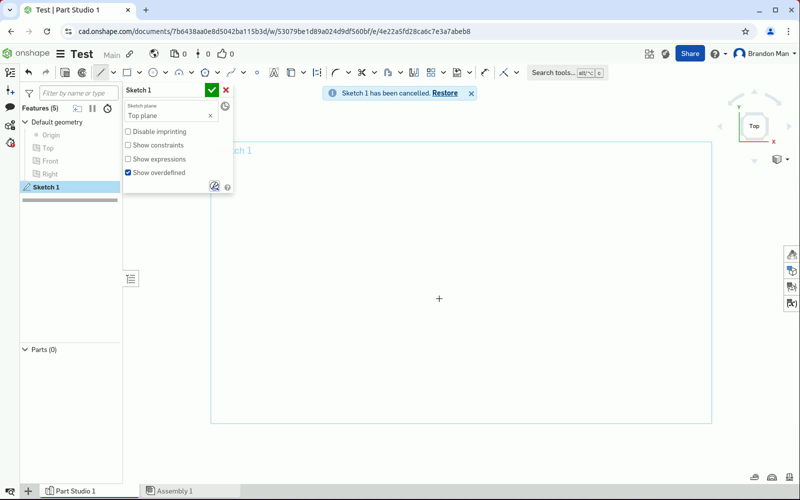
key_down(shift)
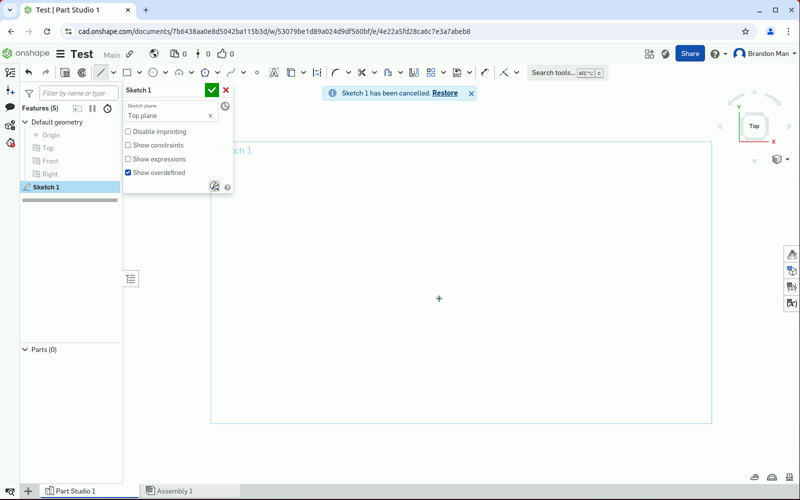
mouse_move(469, 298)
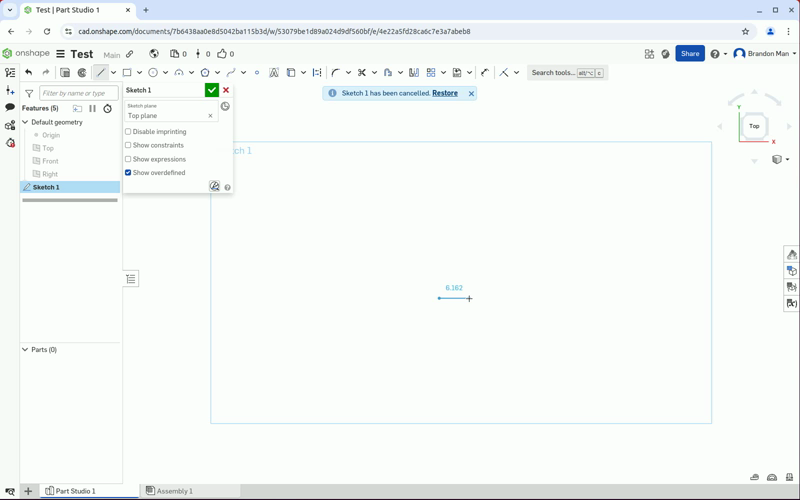
mouse_move(460, 298)
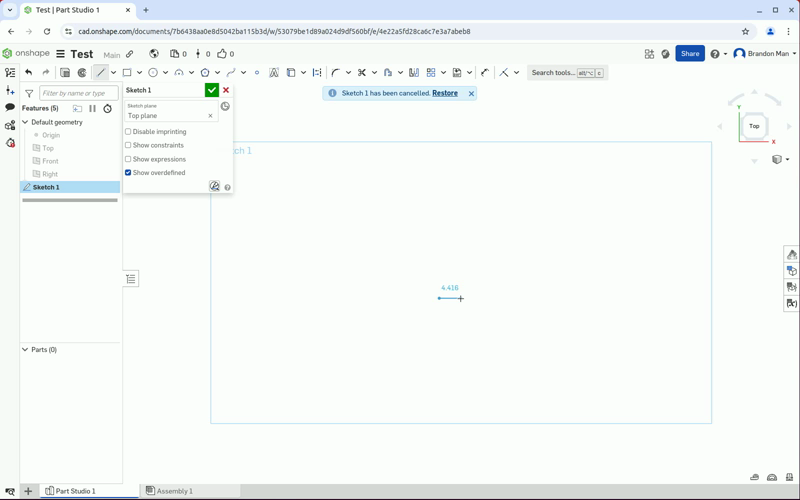
click(460, 298)
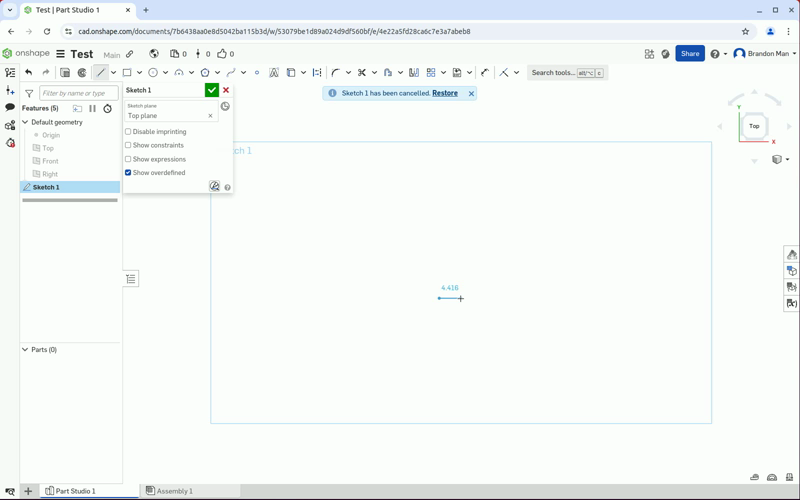
key_up(shift)
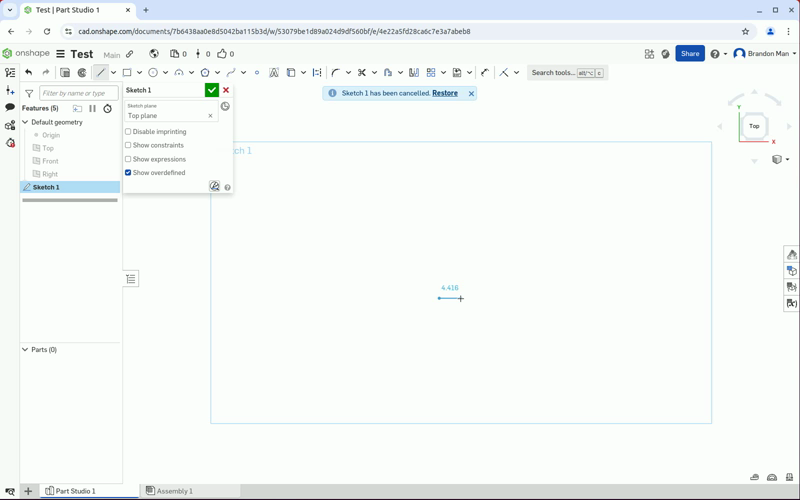
key_down(shift)
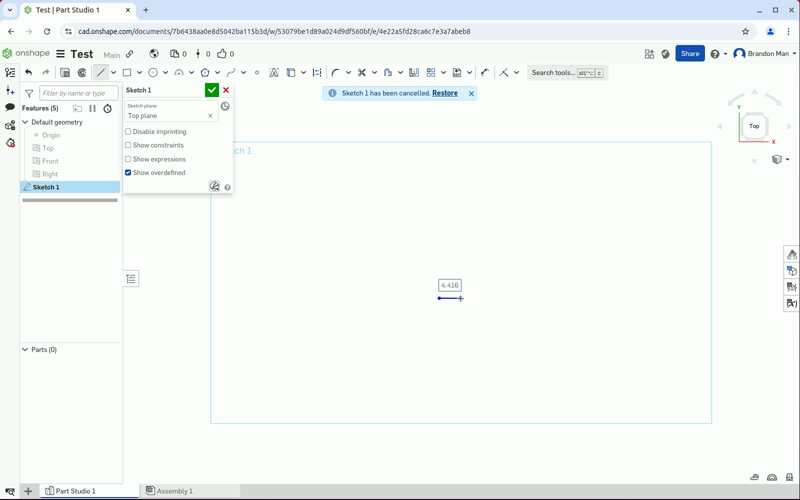
mouse_move(490, 298)
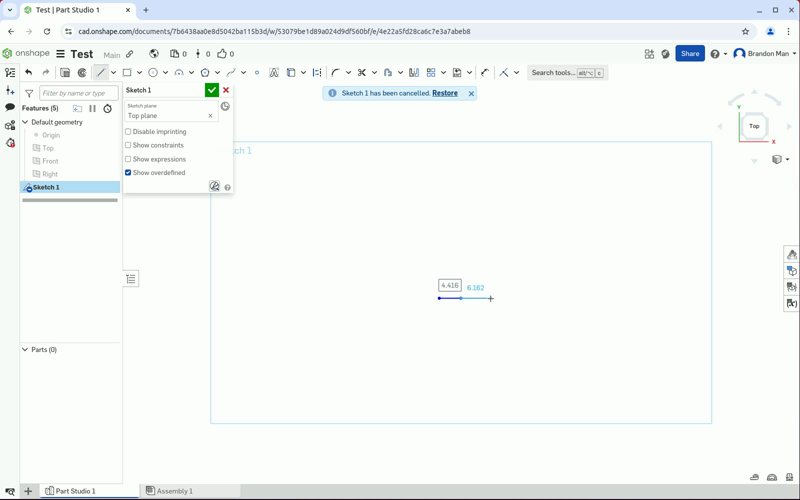
mouse_move(481, 298)
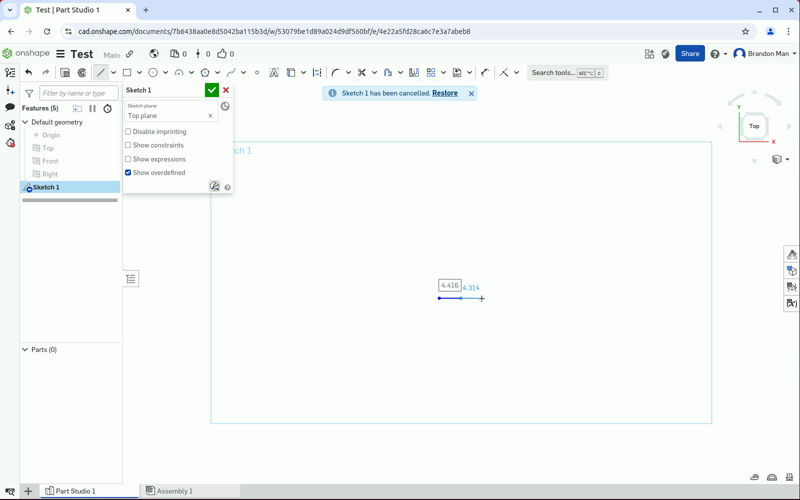
click(481, 298)
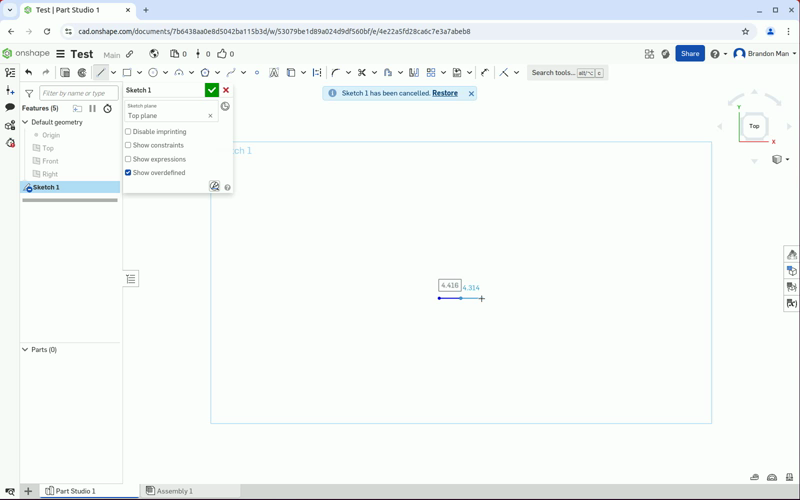
key_up(shift)
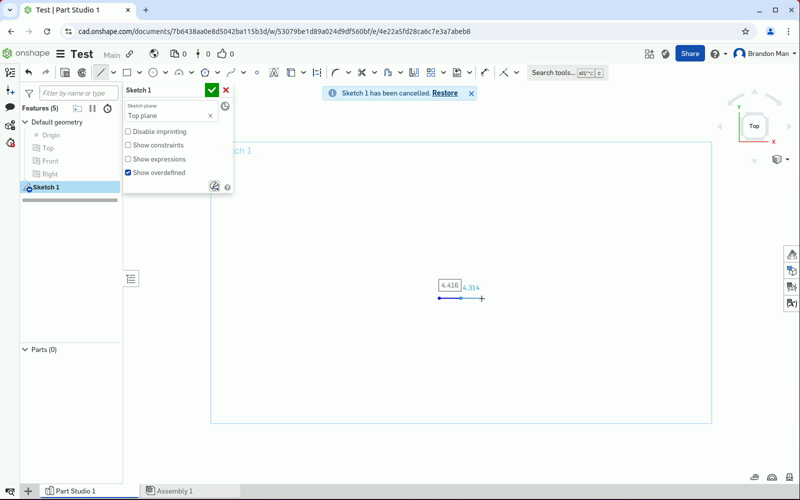
key_down(shift)
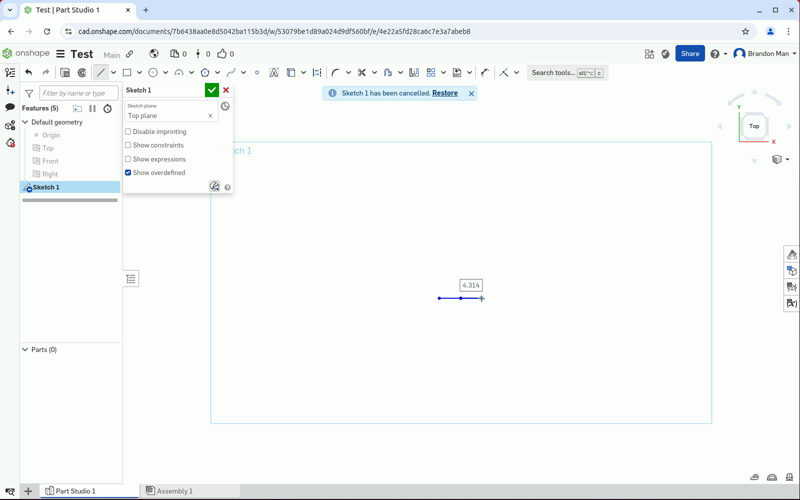
mouse_move(481, 235)
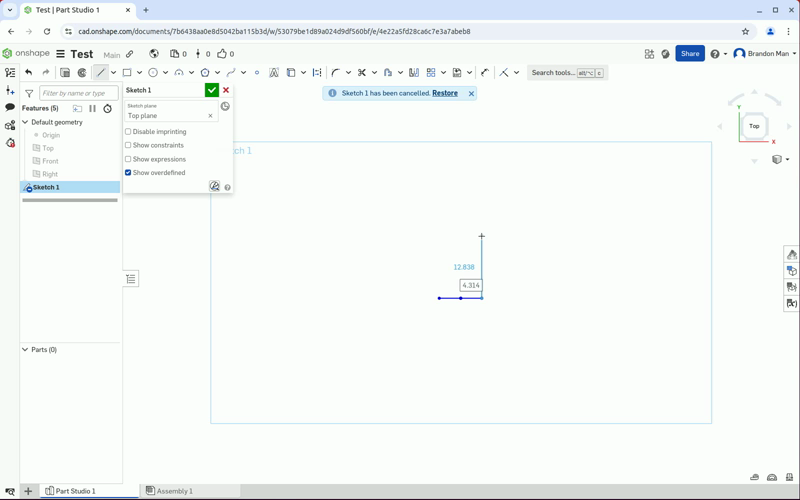
click(481, 235)
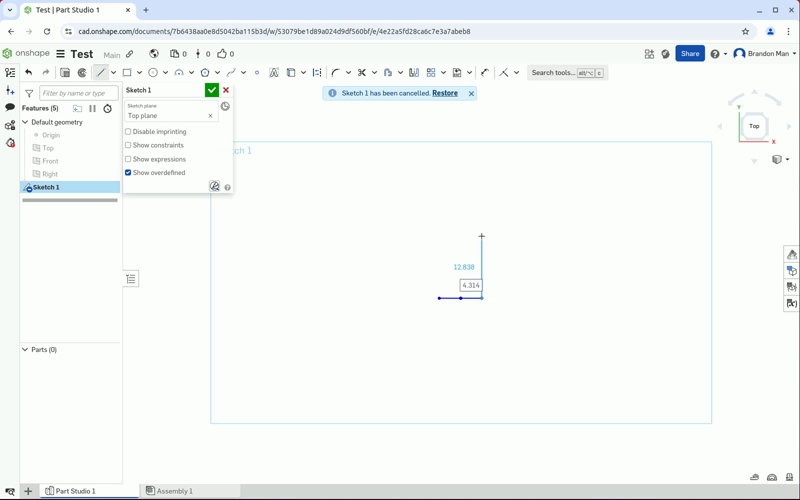
key_up(shift)
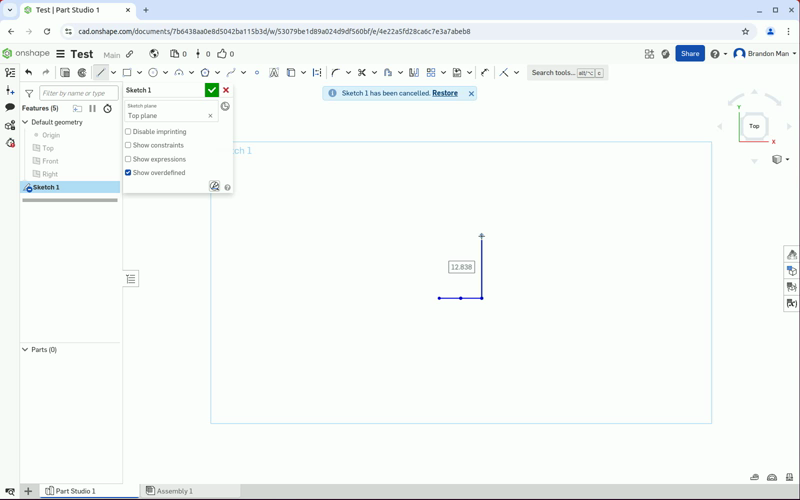
key_down(shift)
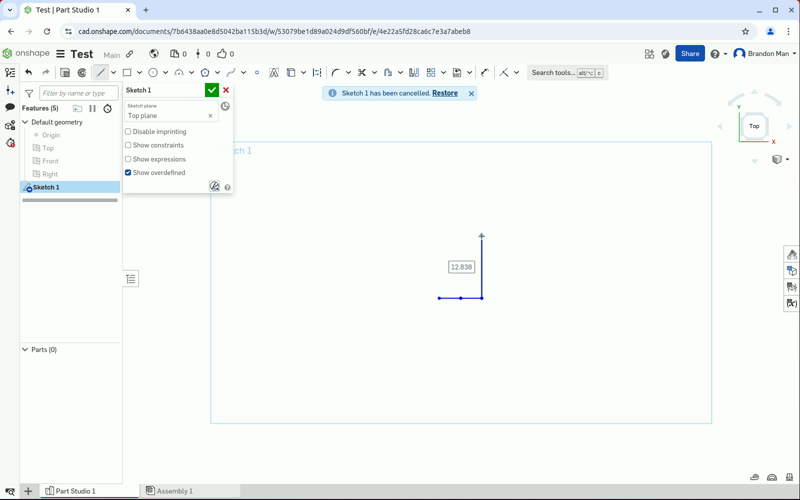
mouse_move(511, 235)
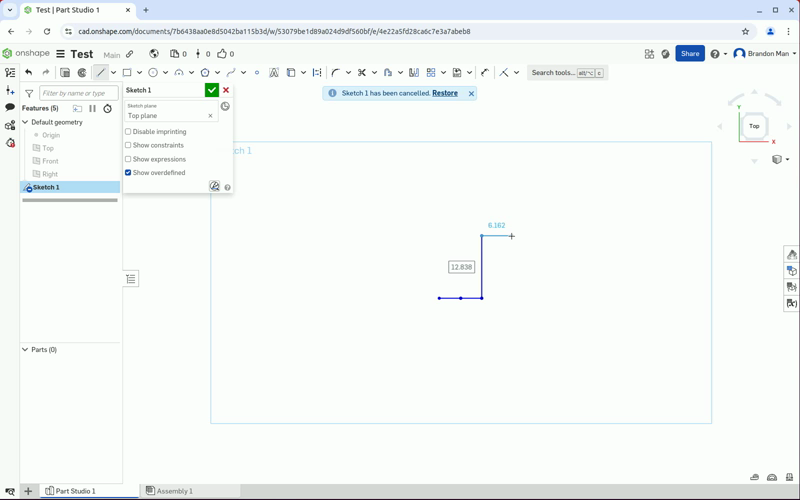
mouse_move(467, 235)
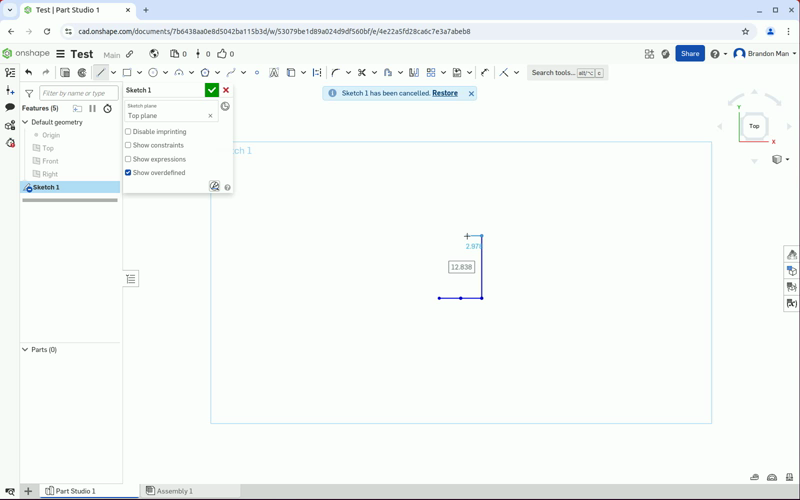
click(467, 235)
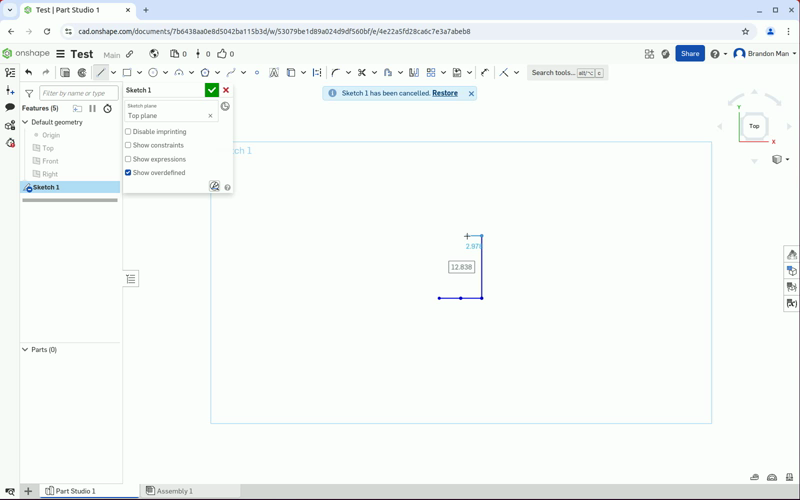
key_up(shift)
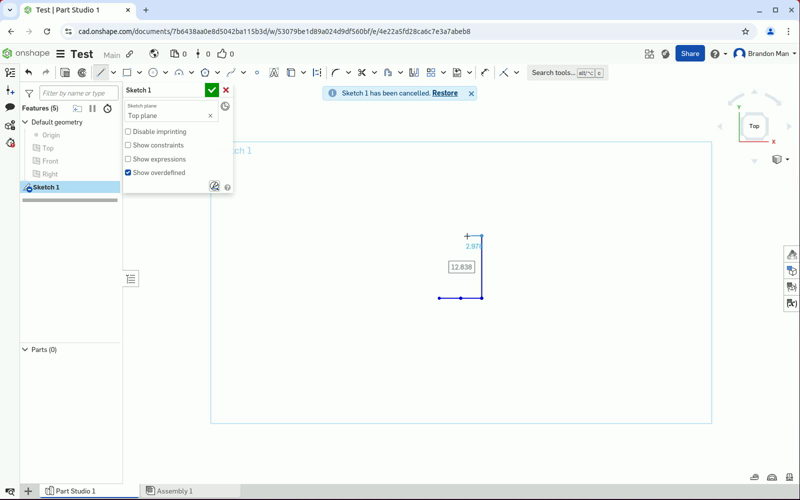
key_down(shift)
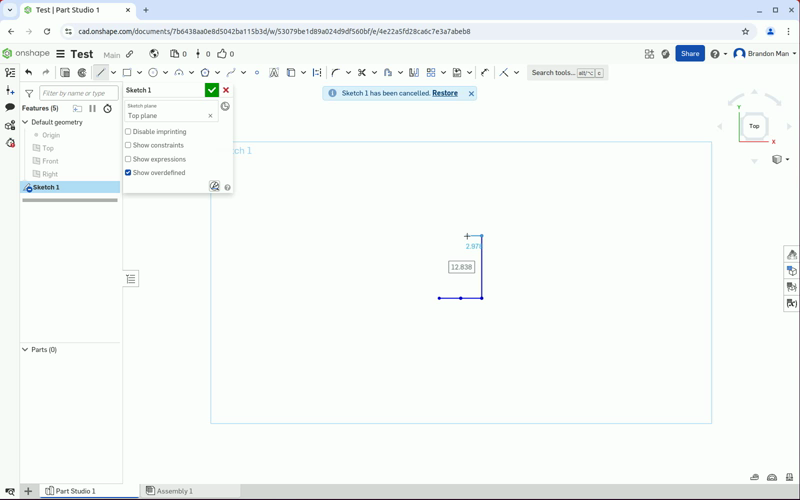
mouse_move(497, 235)
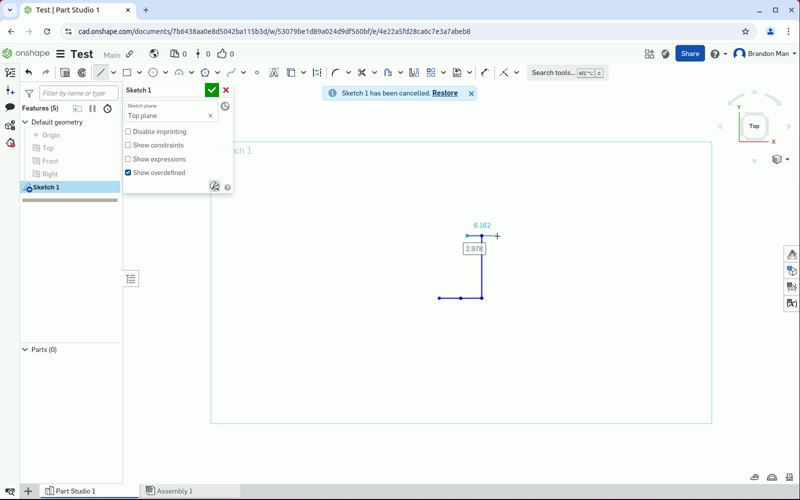
mouse_move(467, 282)
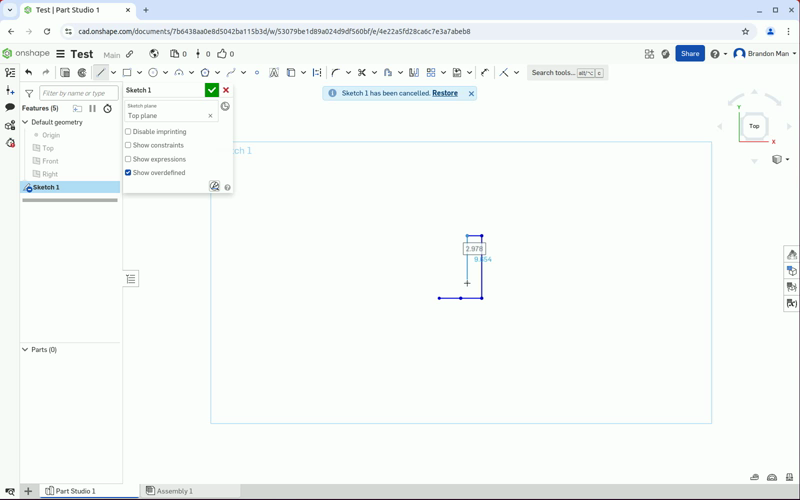
click(467, 282)
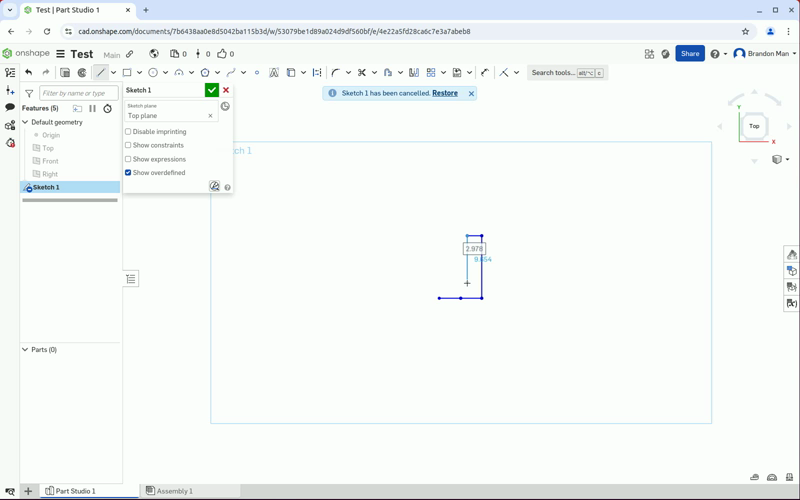
key_up(shift)
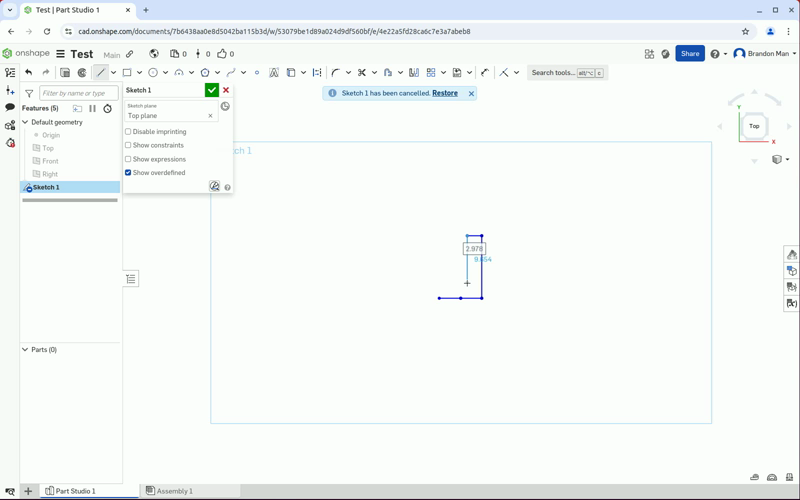
key_down(shift)
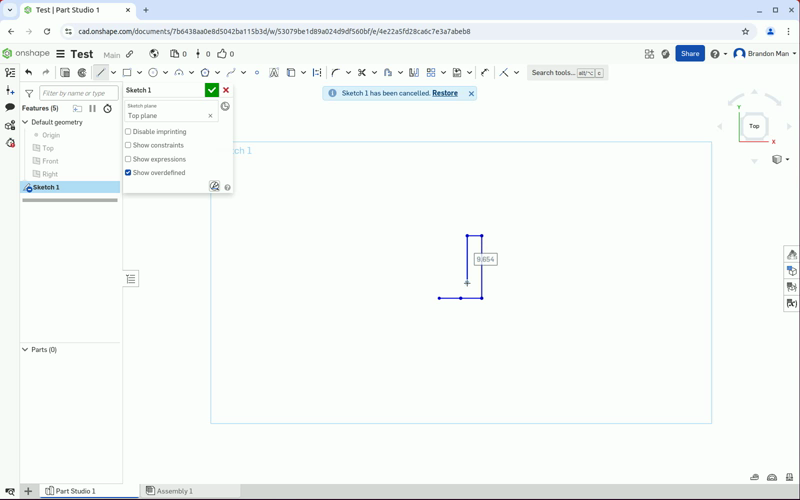
mouse_move(497, 282)
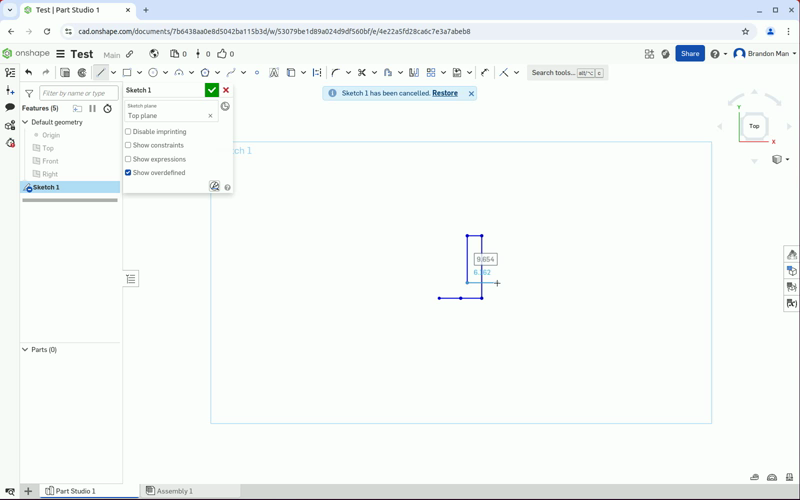
mouse_move(460, 282)
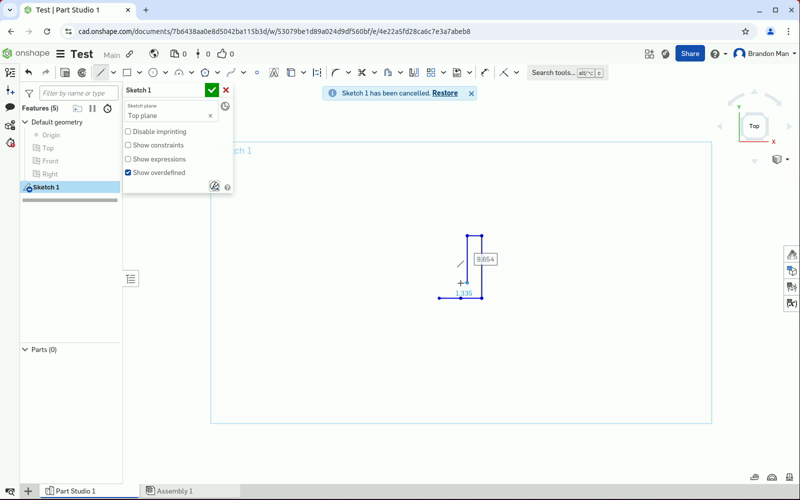
scroll(6)
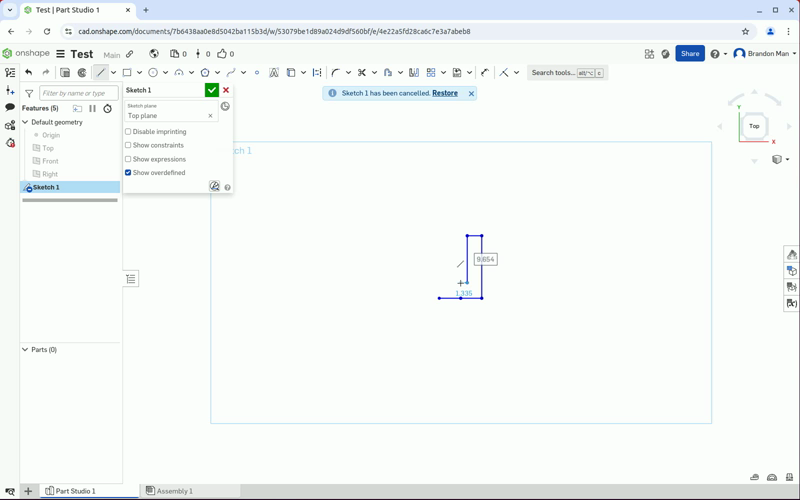
scroll(6)
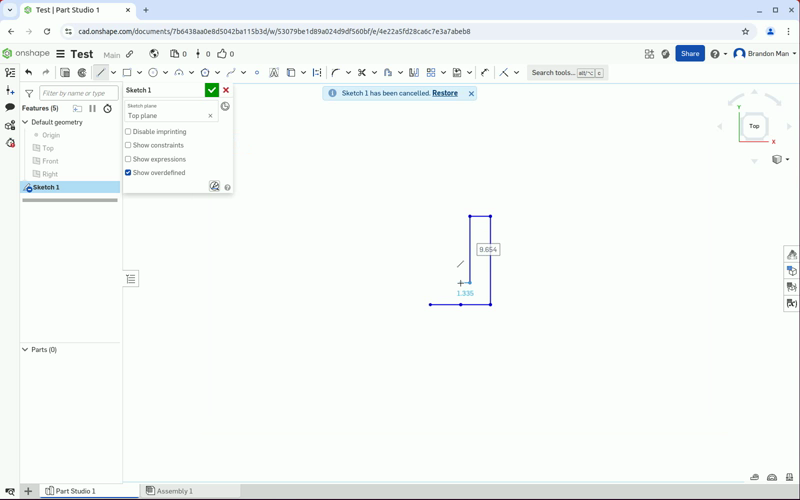
scroll(6)
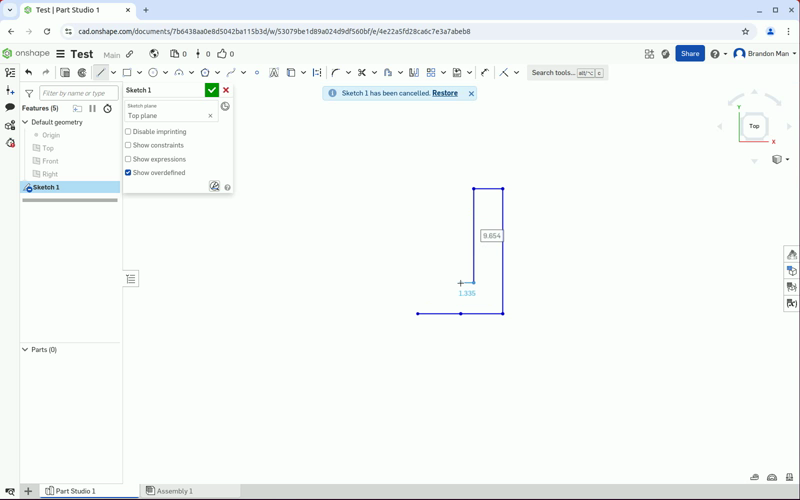
scroll(6)
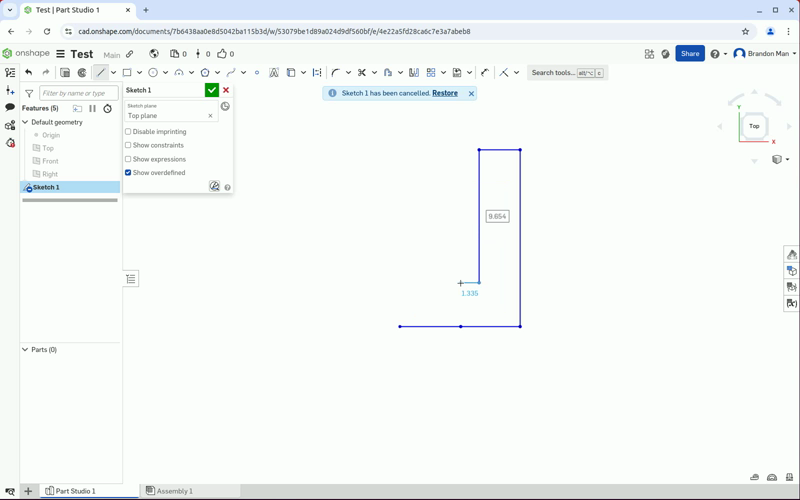
scroll(6)
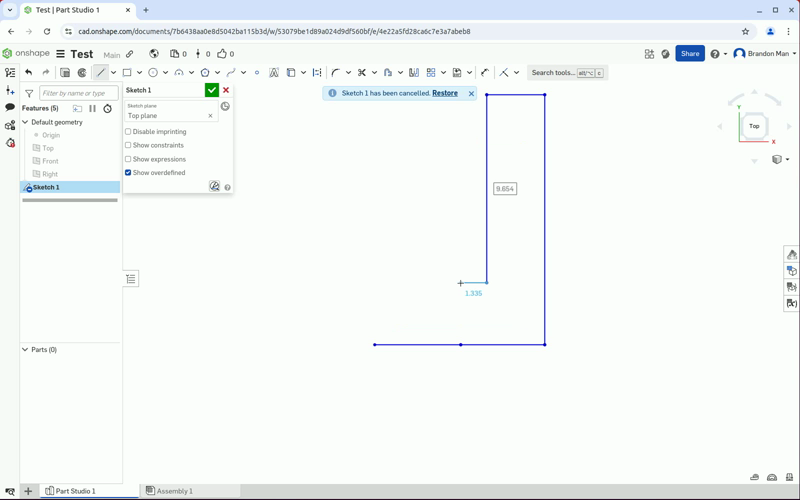
scroll(6)
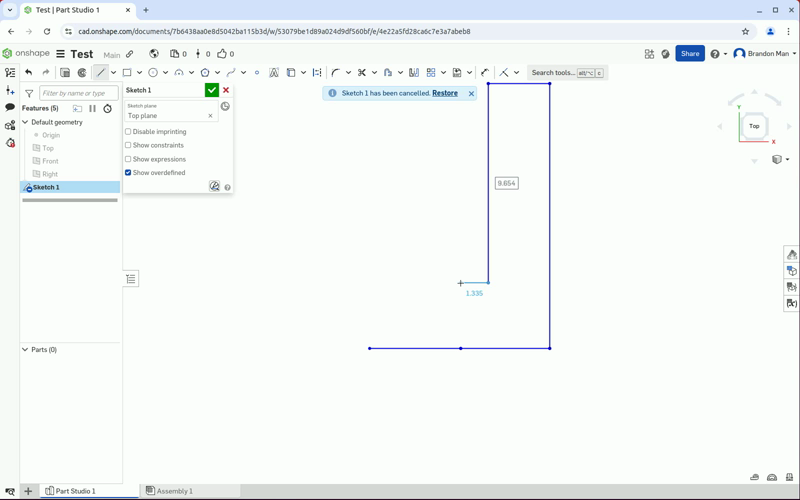
scroll(6)
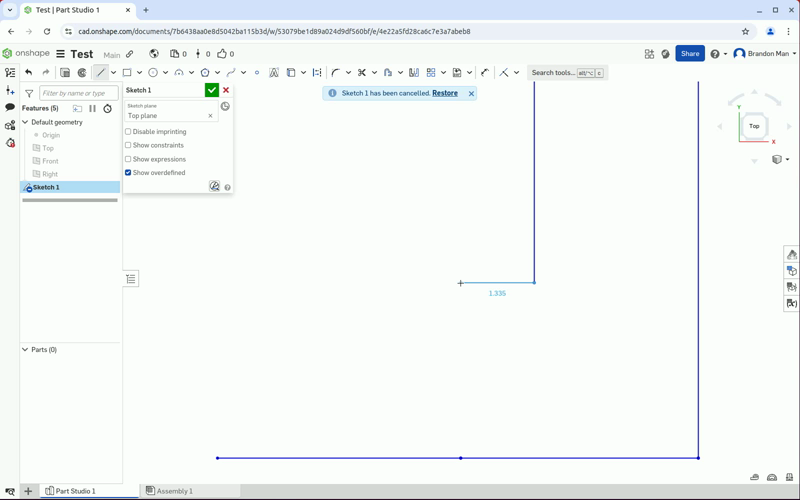
click(460, 282)
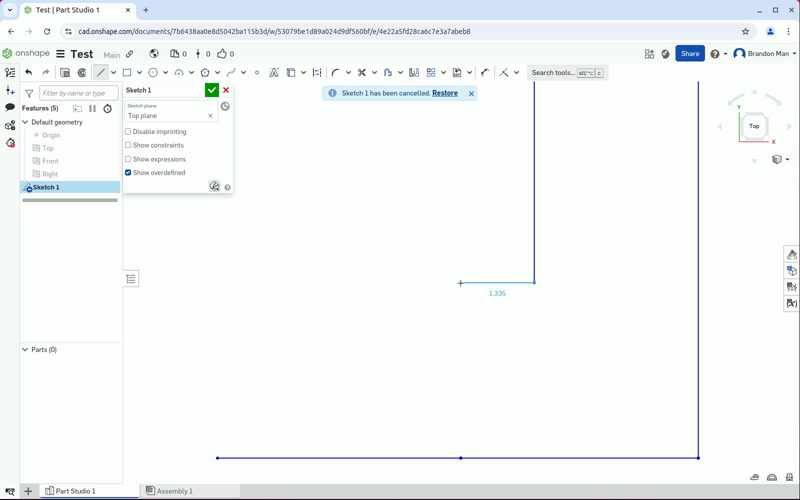
scroll(-6)
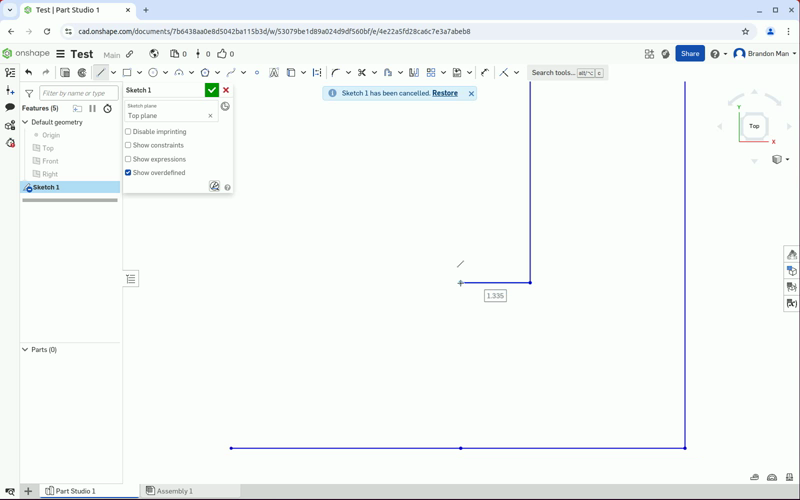
scroll(-6)
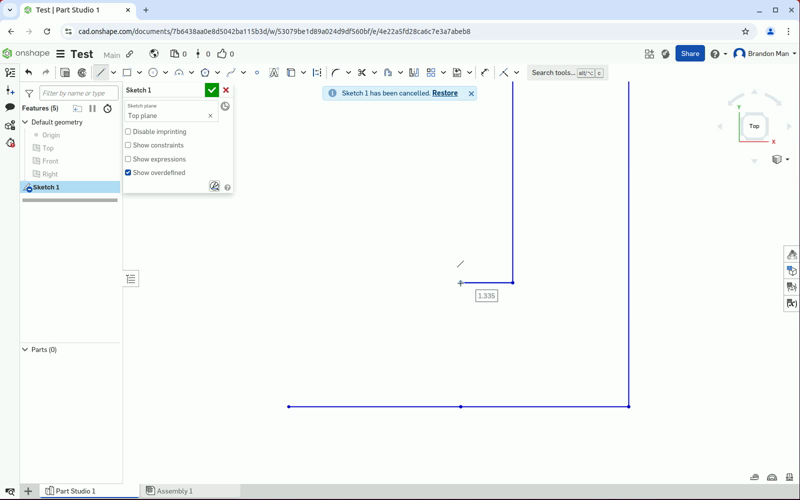
scroll(-6)
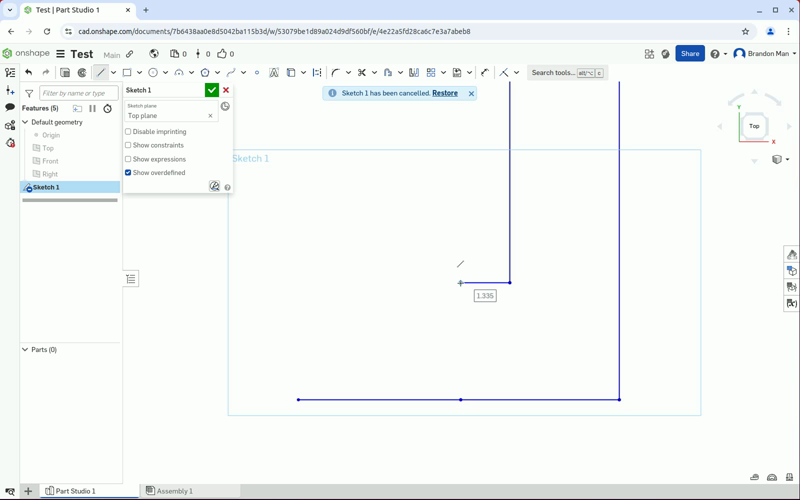
scroll(-6)
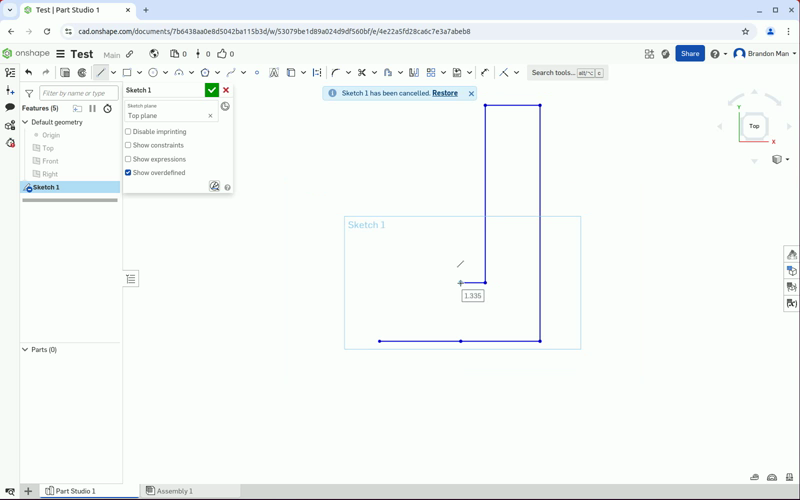
scroll(-6)
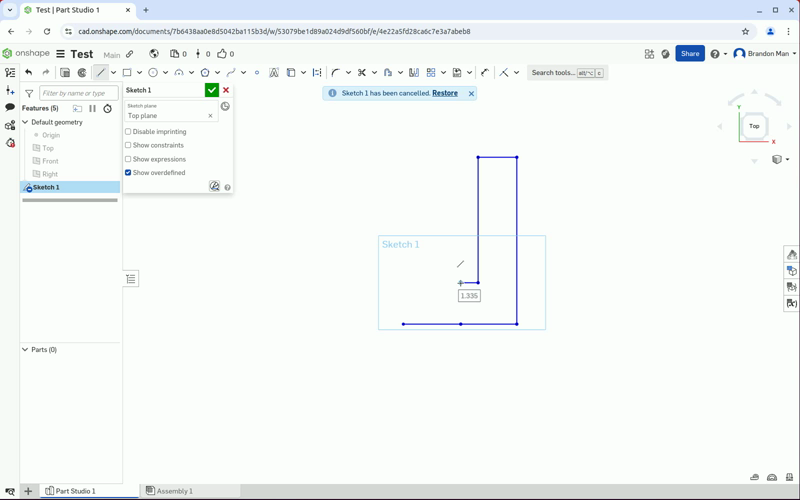
scroll(-6)
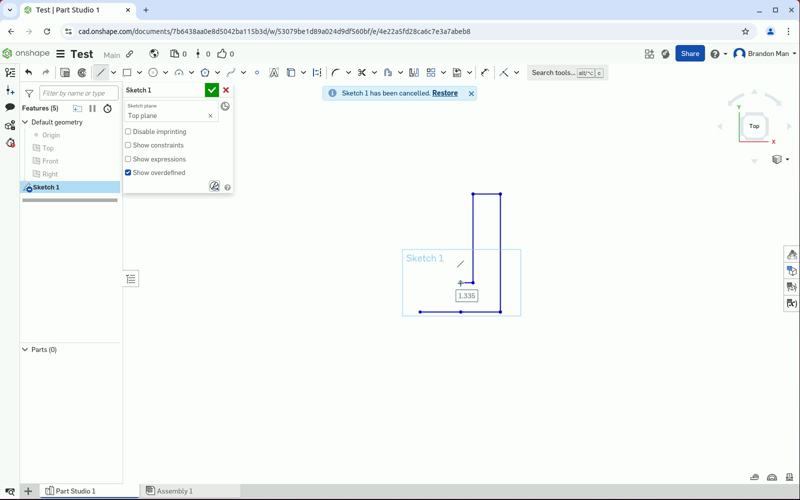
scroll(-6)
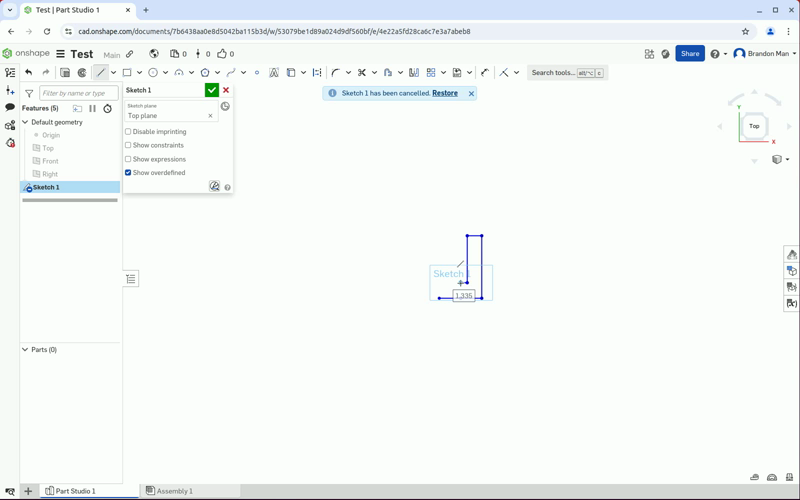
key_up(shift)
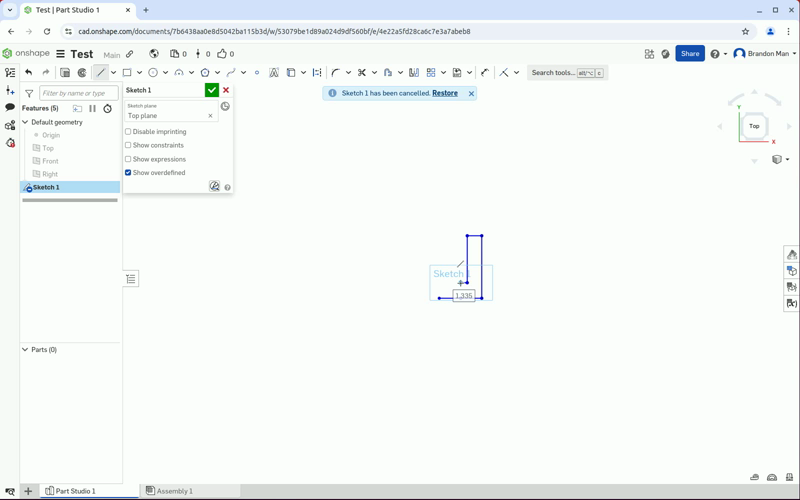
key_down(shift)
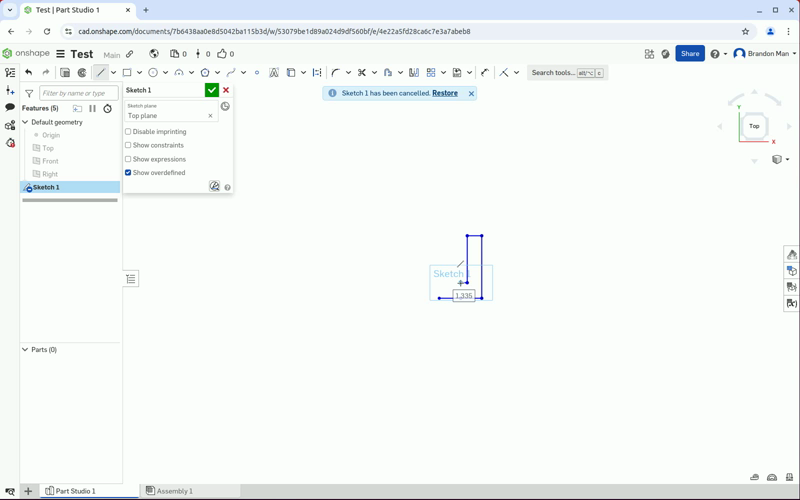
mouse_move(490, 282)
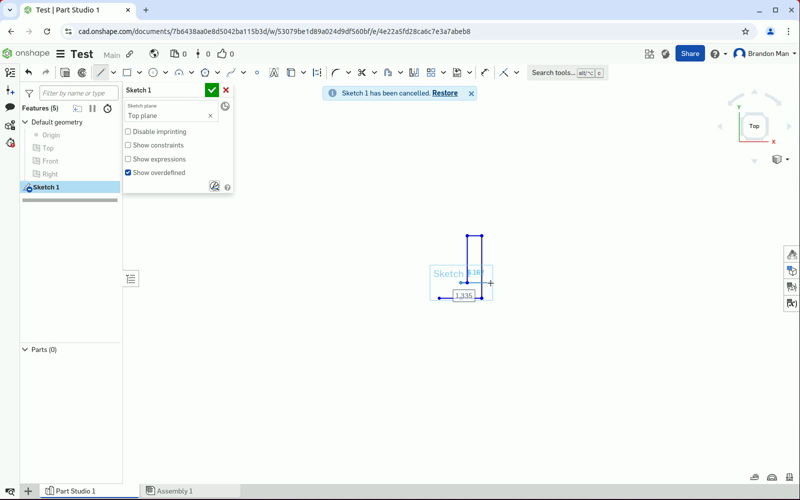
mouse_move(454, 282)
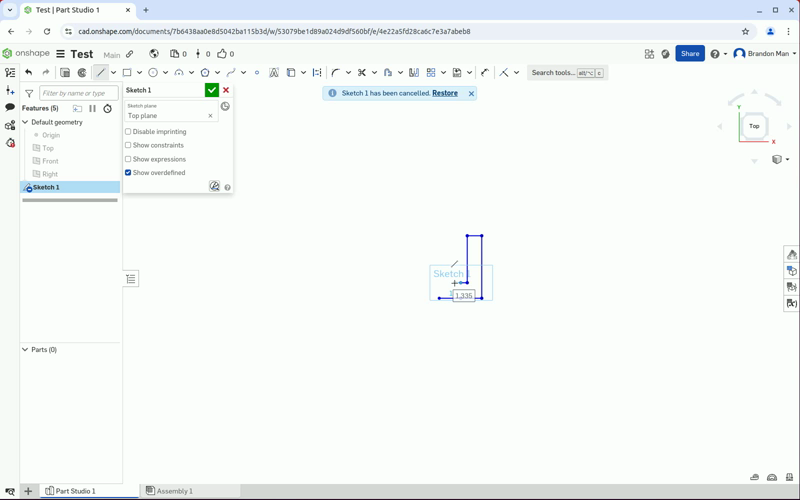
scroll(6)
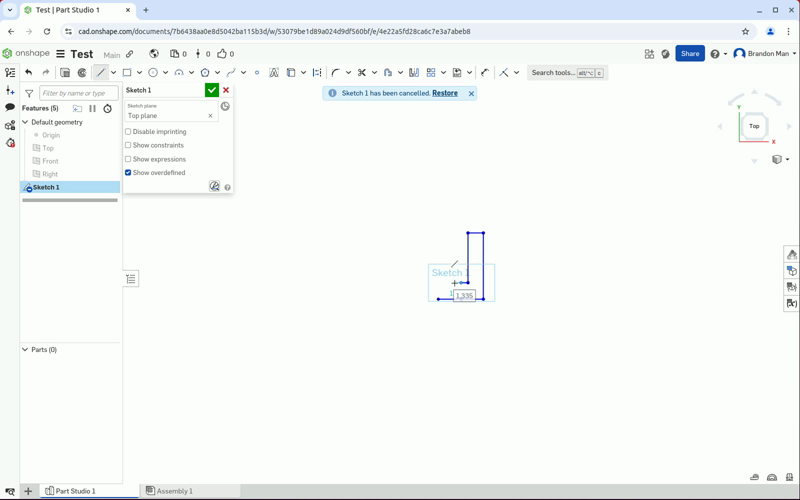
scroll(6)
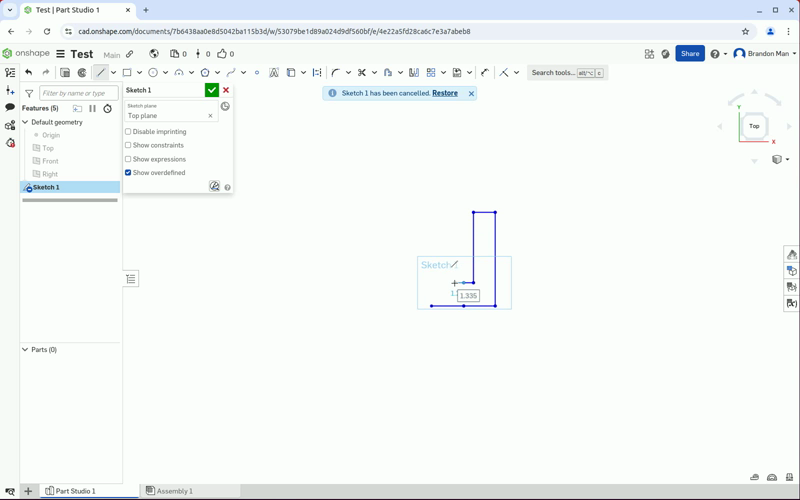
scroll(6)
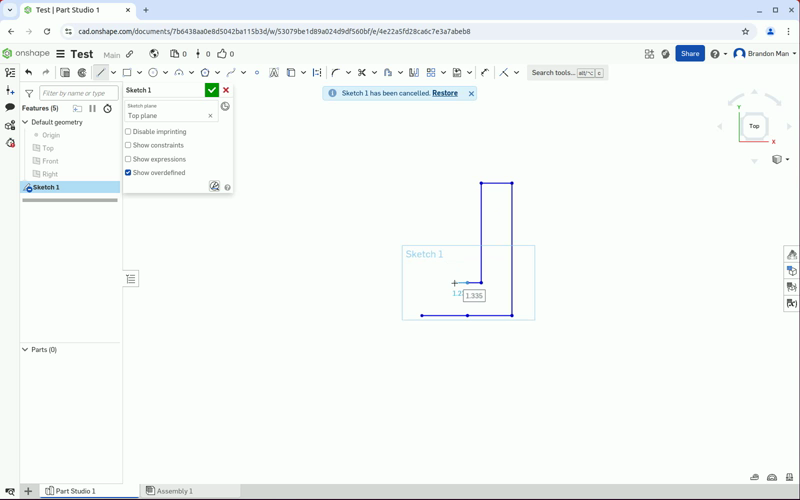
scroll(6)
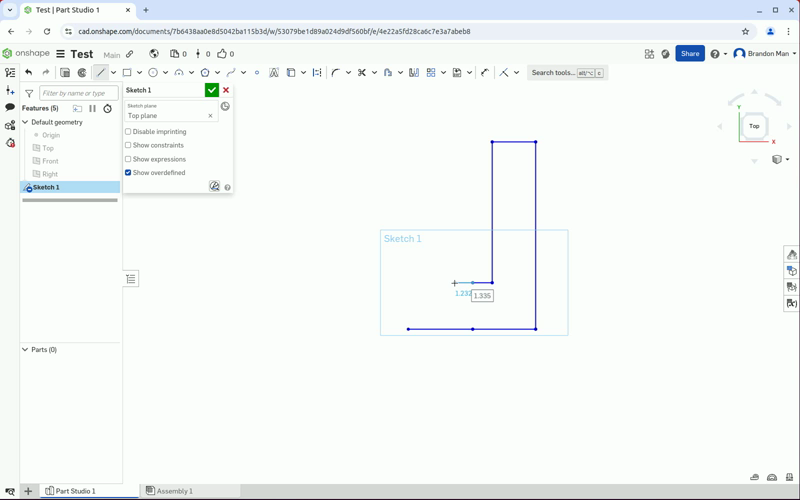
scroll(6)
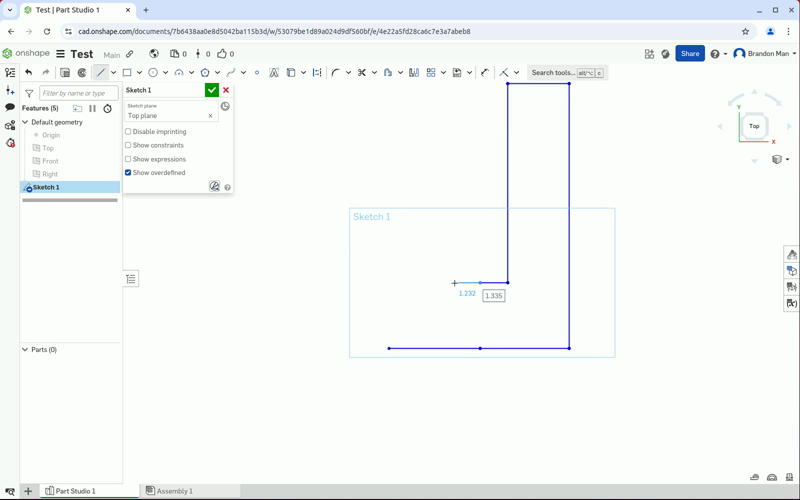
scroll(6)
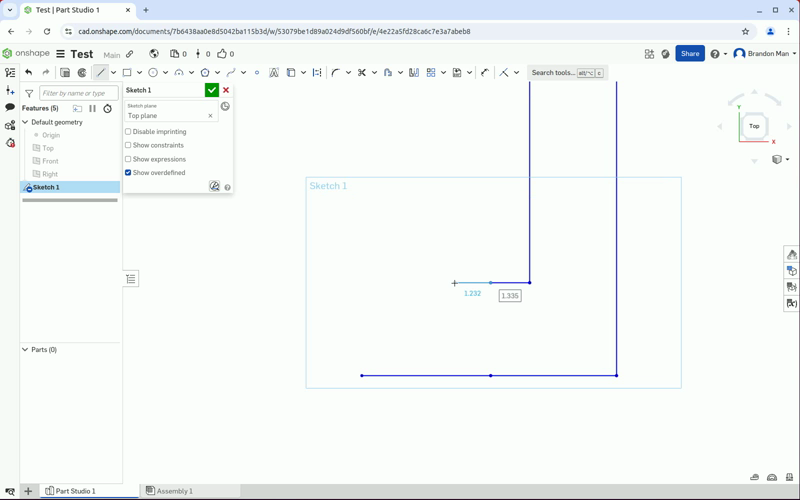
scroll(6)
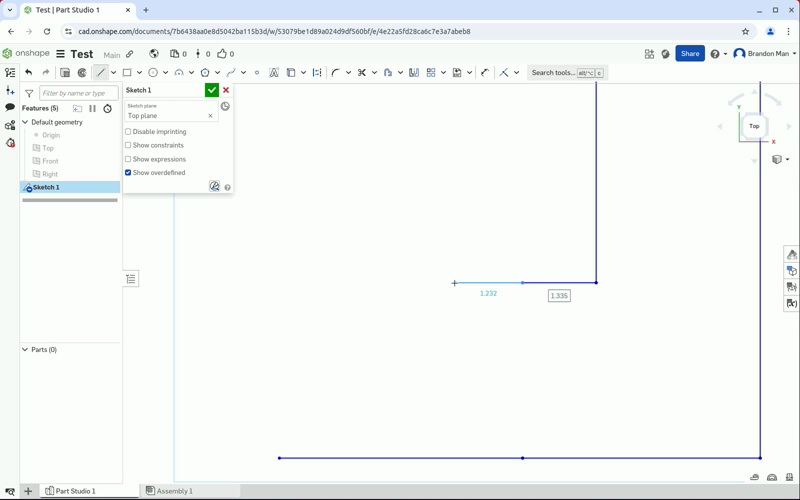
click(454, 282)
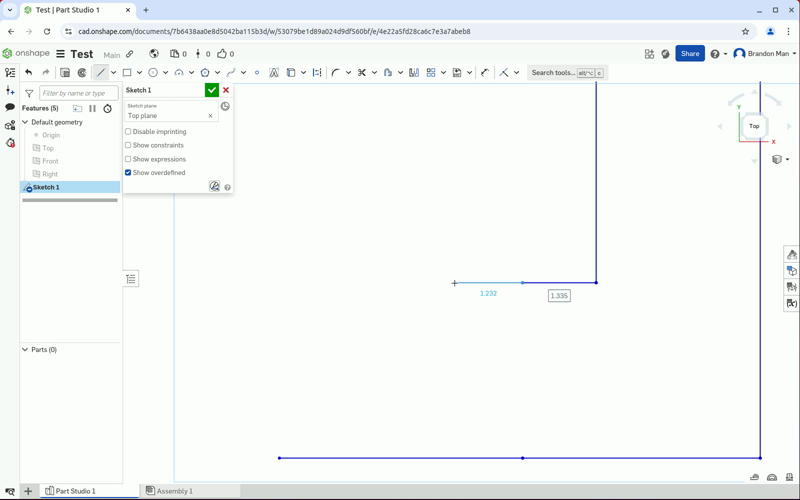
scroll(-6)
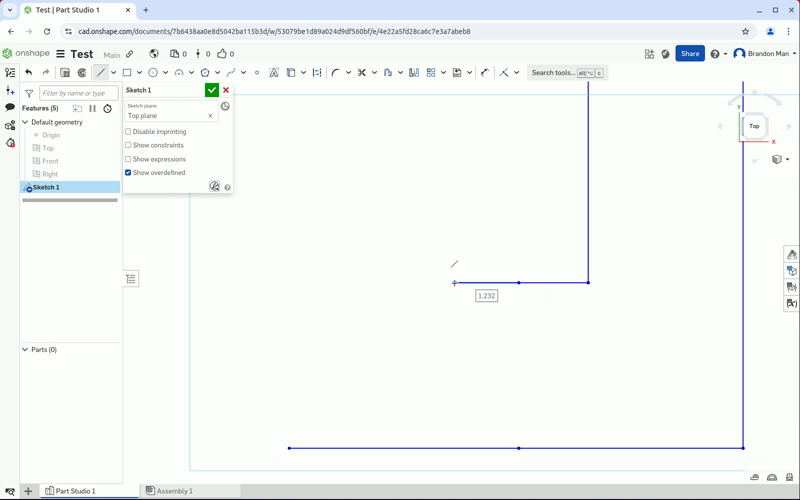
scroll(-6)
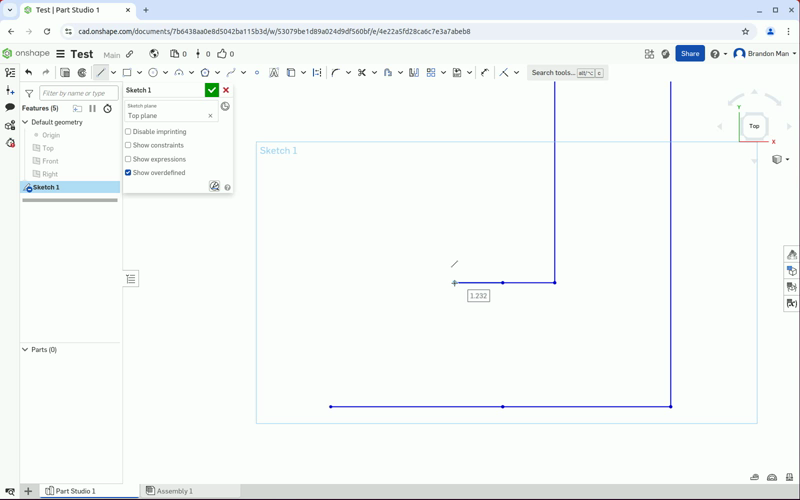
scroll(-6)
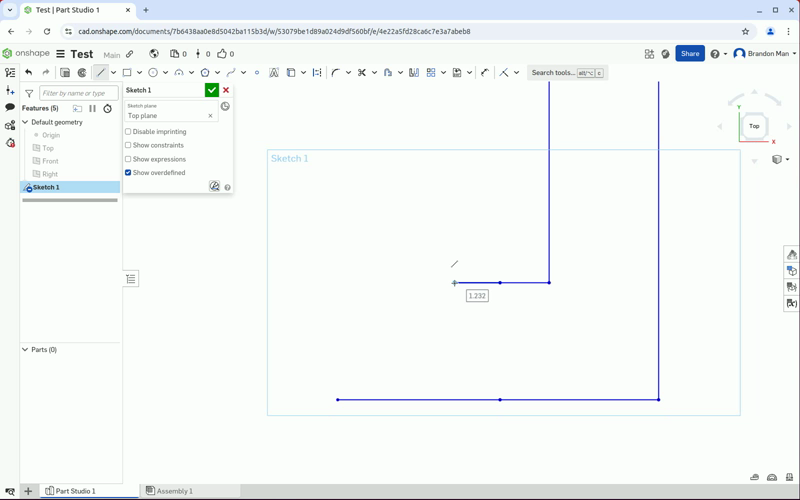
scroll(-6)
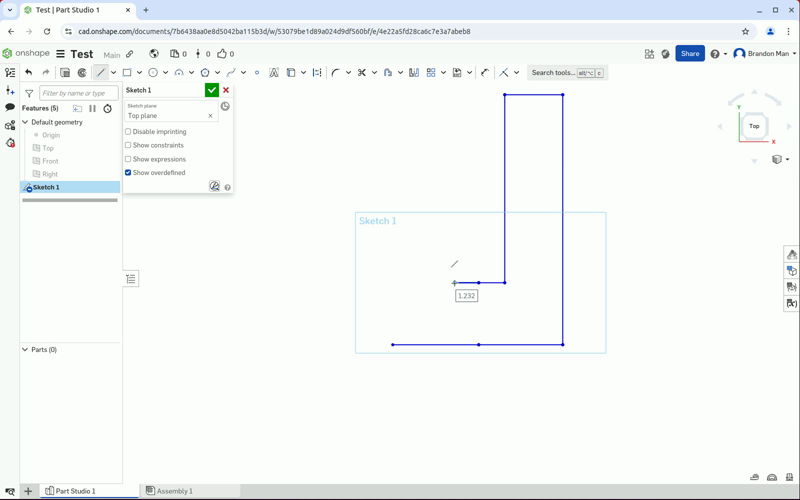
scroll(-6)
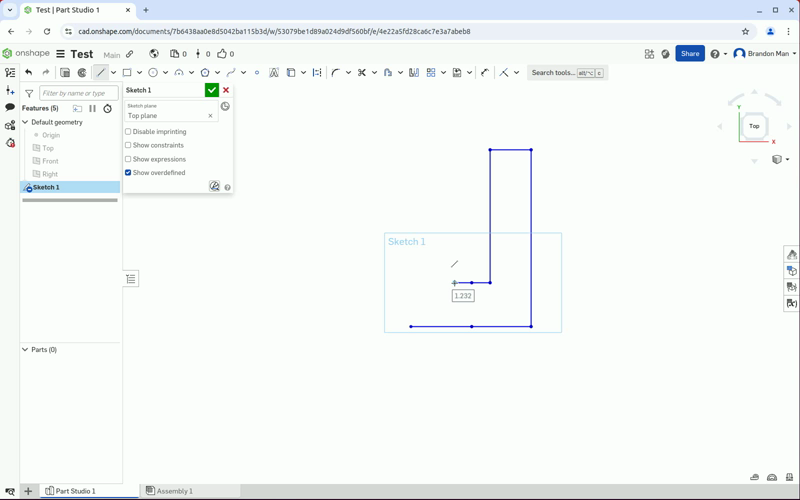
scroll(-6)
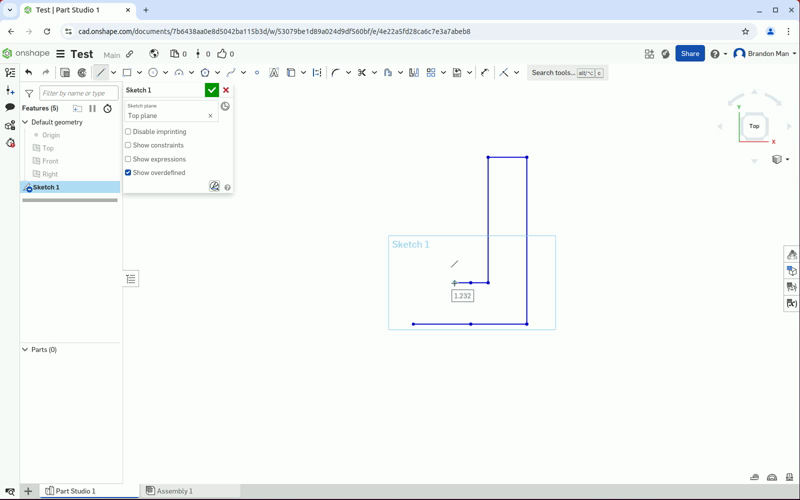
scroll(-6)
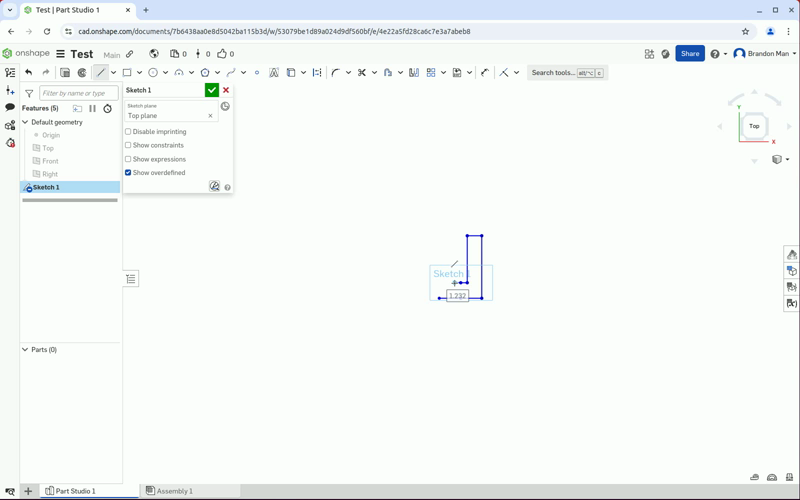
key_up(shift)
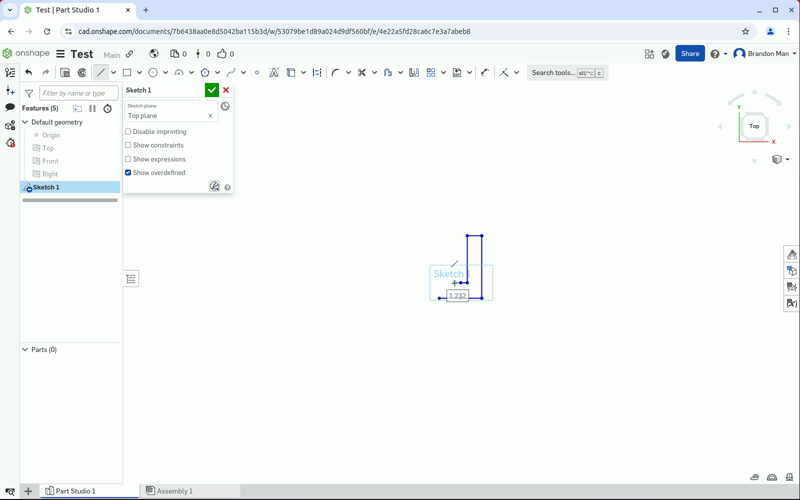
key_down(shift)
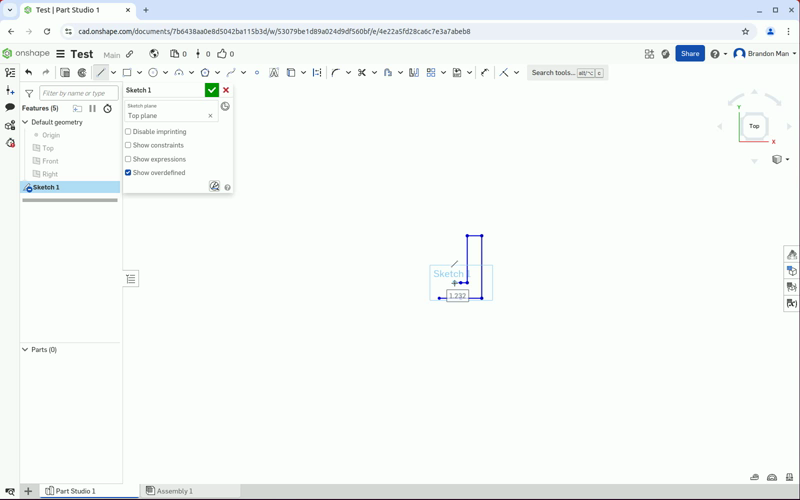
mouse_move(484, 282)
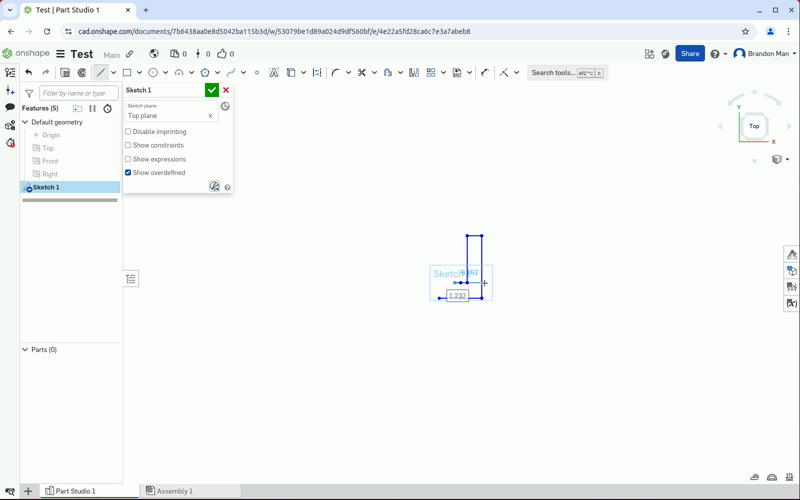
mouse_move(454, 235)
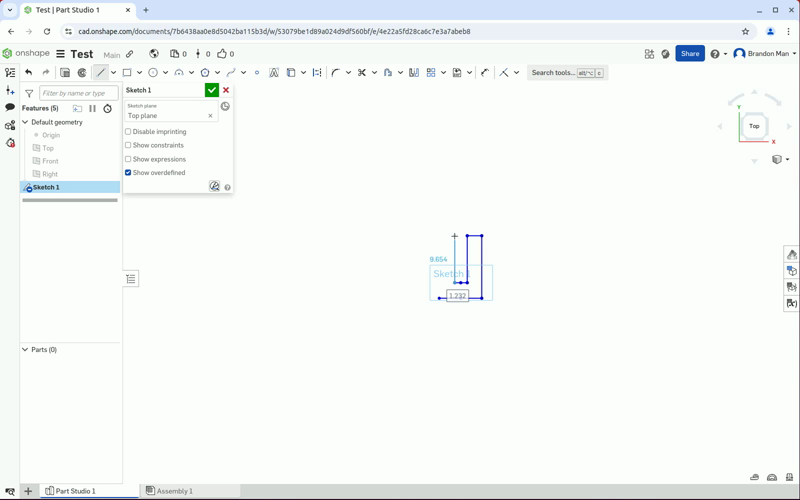
click(454, 235)
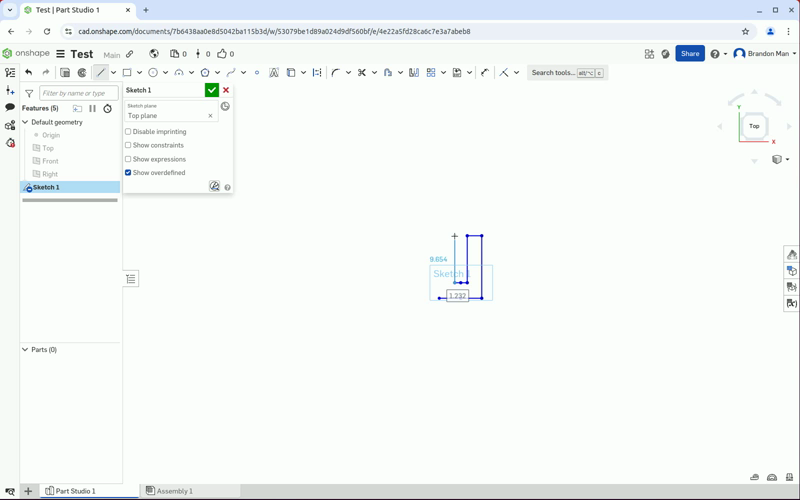
key_up(shift)
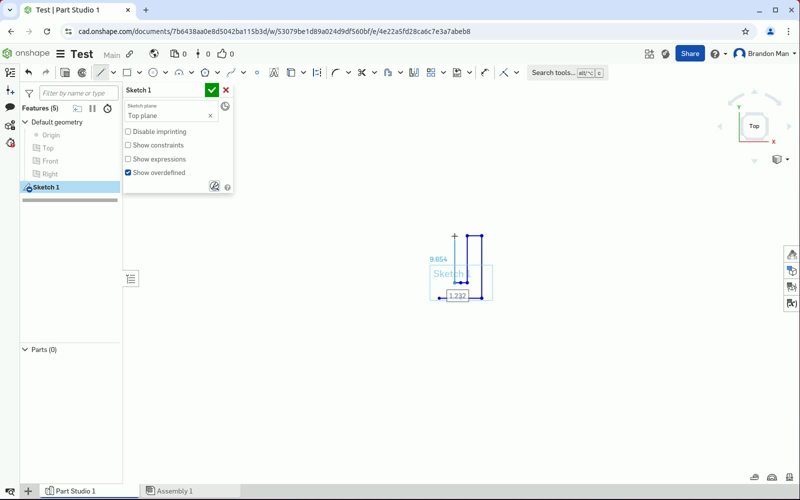
key_down(shift)
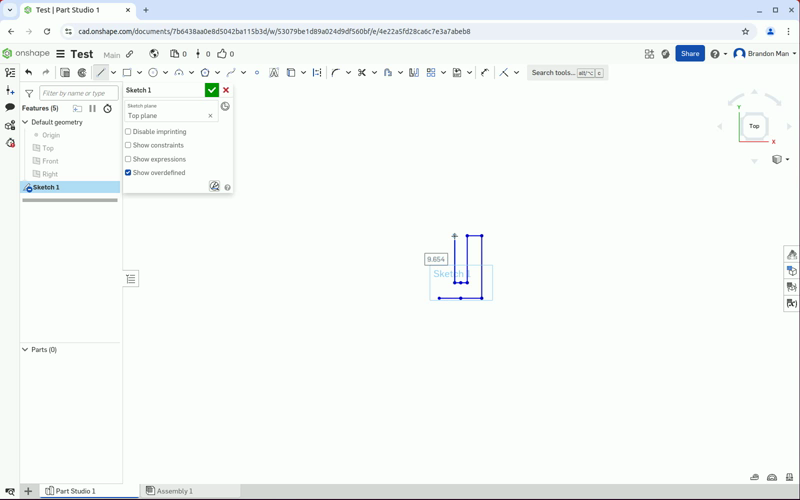
mouse_move(484, 235)
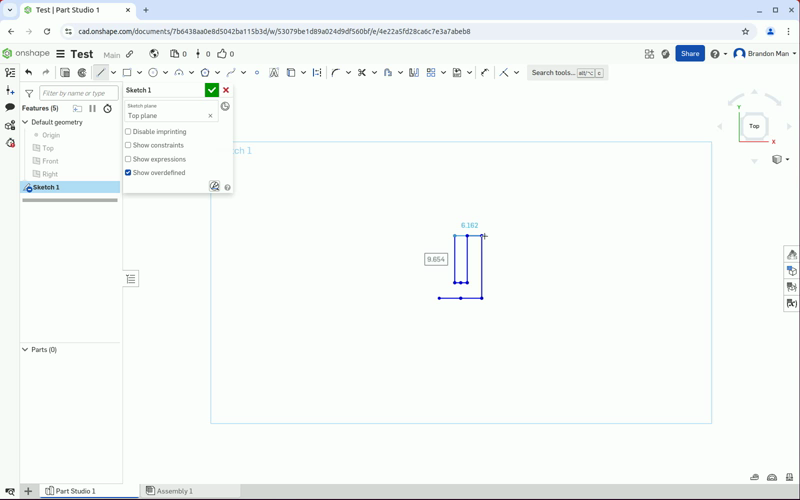
mouse_move(439, 235)
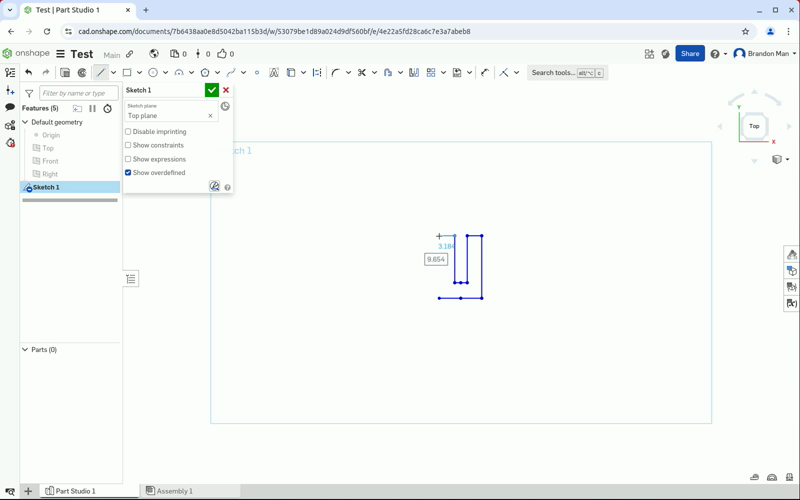
click(439, 235)
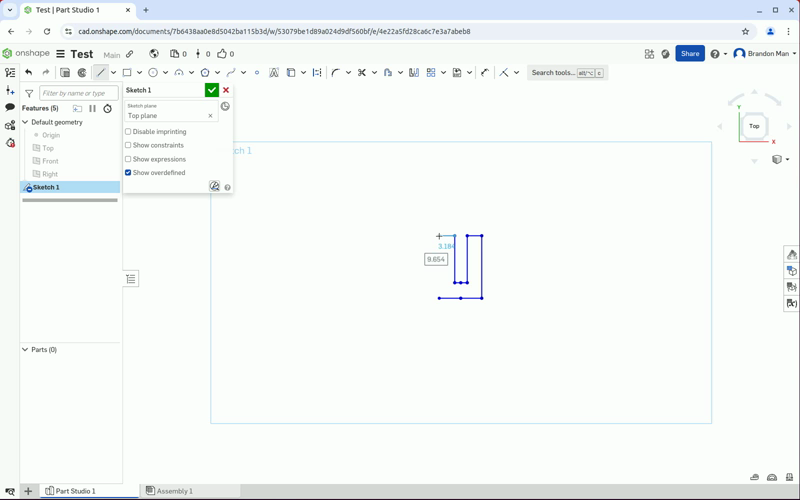
key_up(shift)
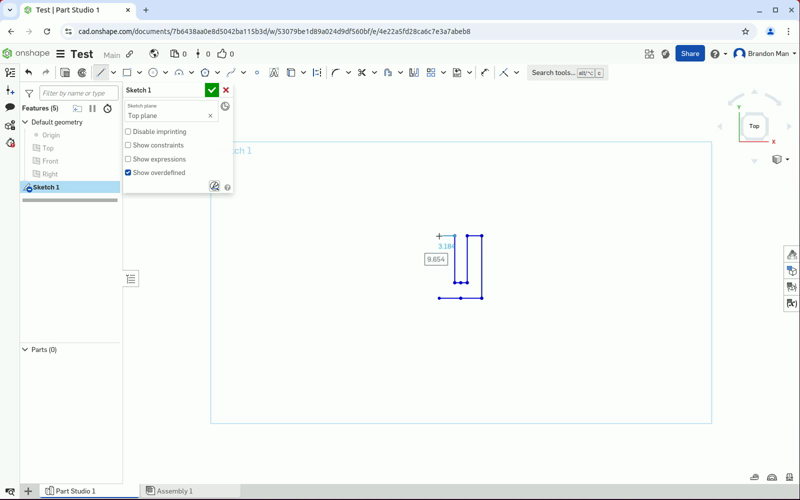
key_down(shift)
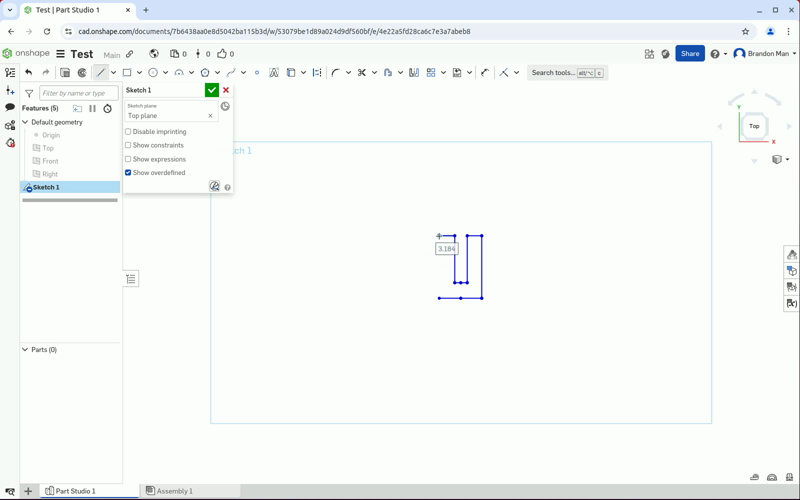
mouse_move(439, 298)
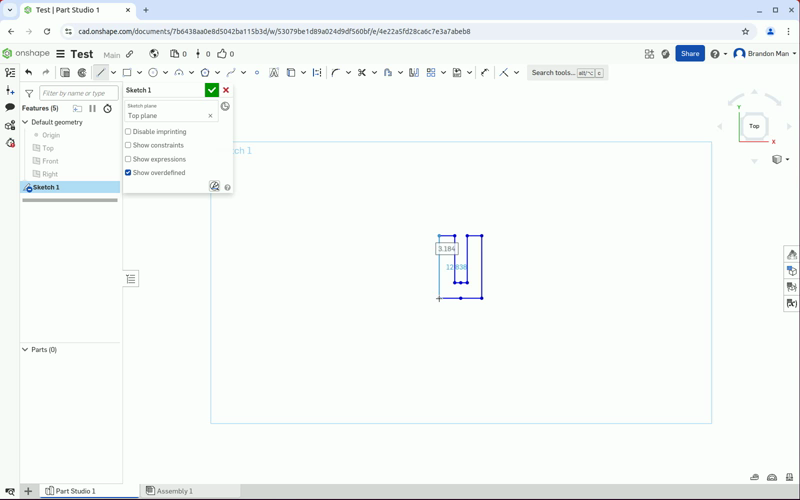
key_up(shift)
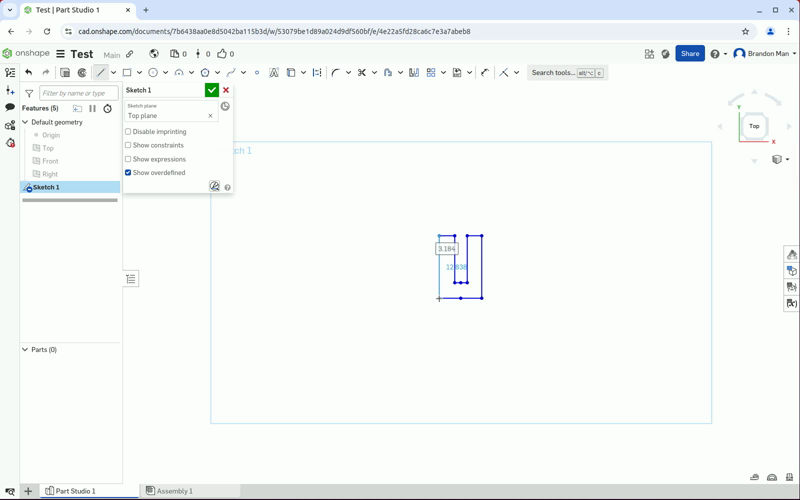
click(439, 298)
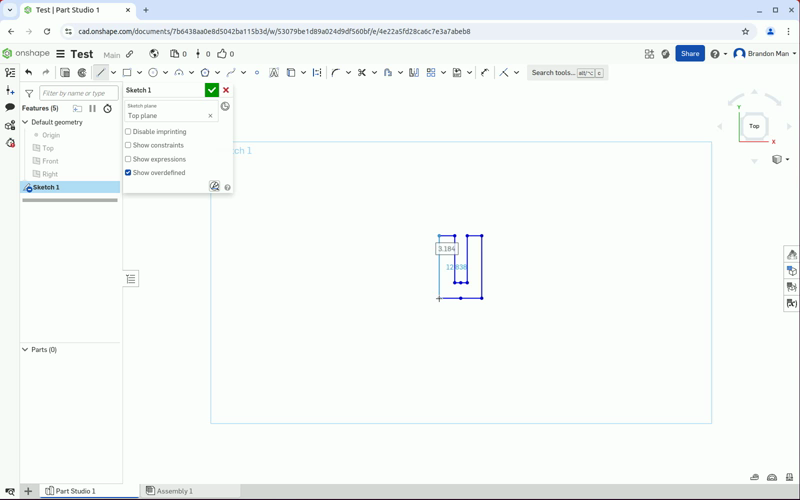
key(esc)
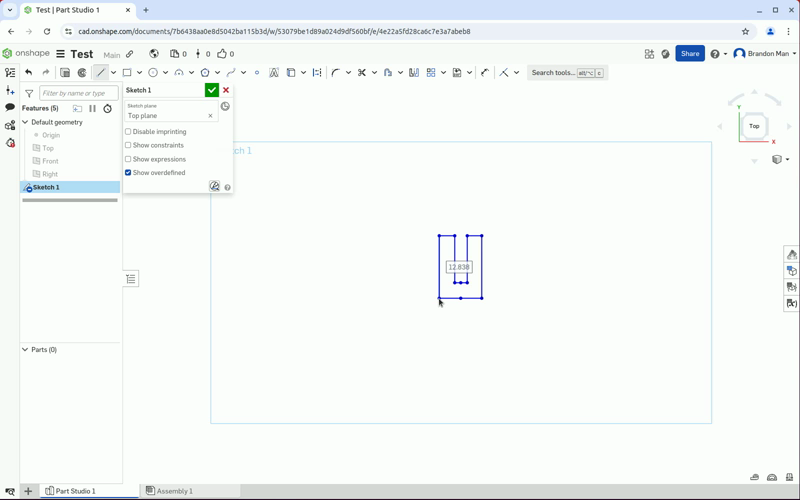
mouse_move(467, 287)
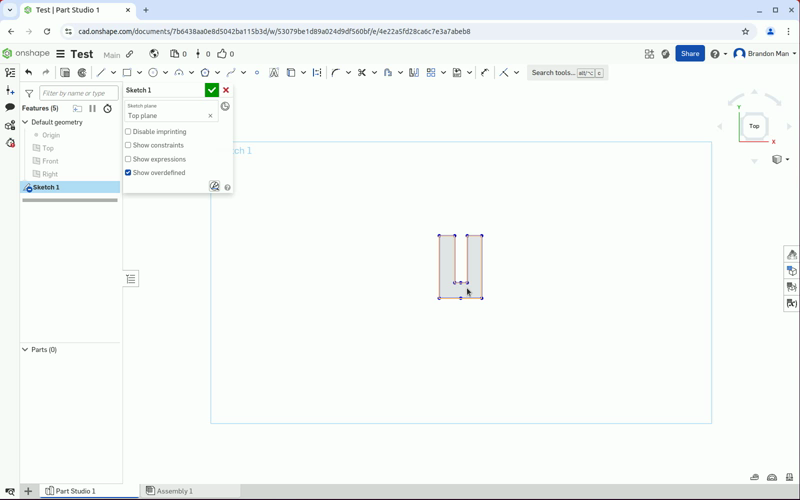
click(467, 287)
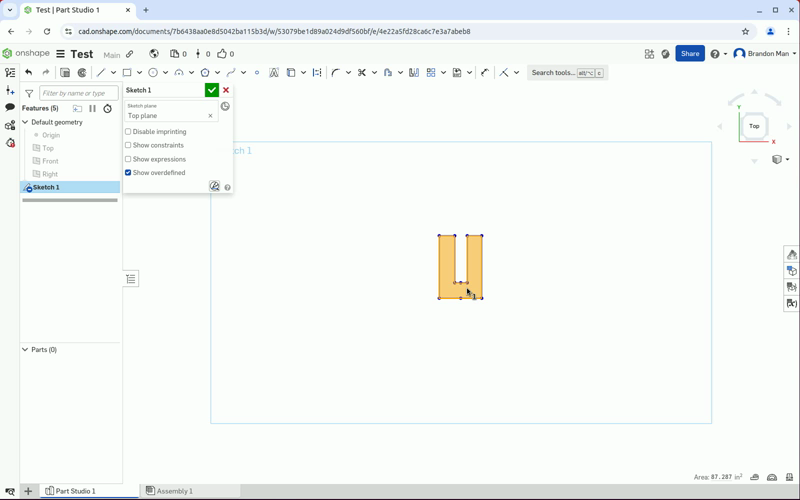
mouse_move(73, 352)
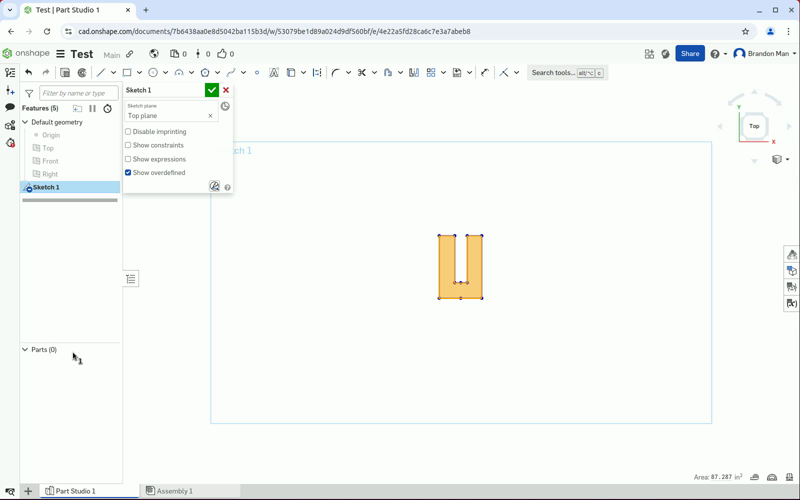
key(shift+y)
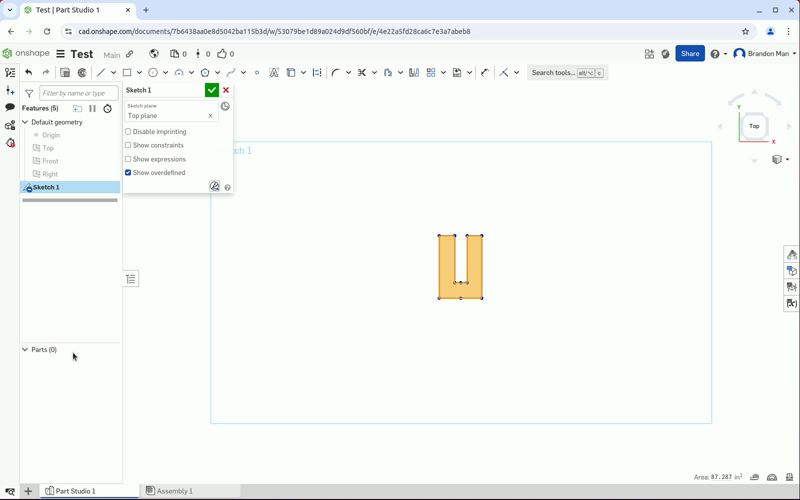
key(shift+e)
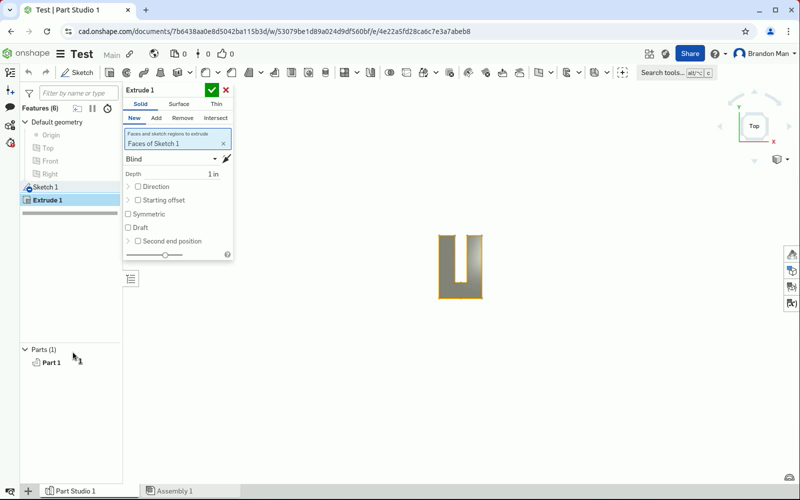
mouse_move(143, 106)
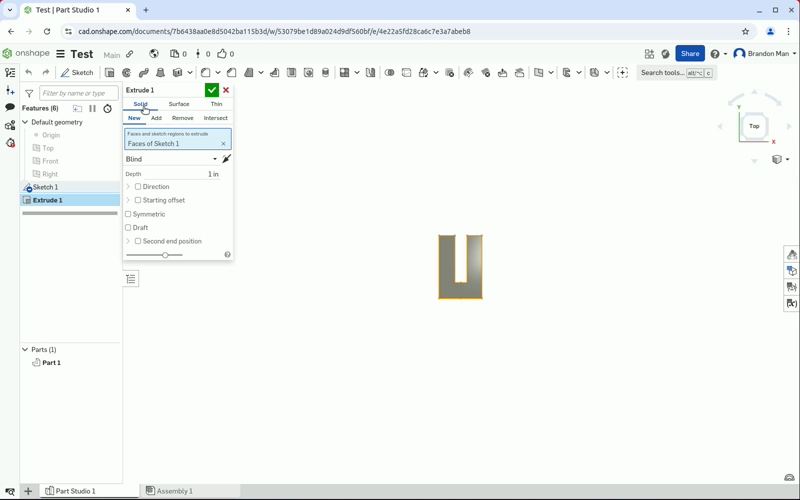
click(143, 106)
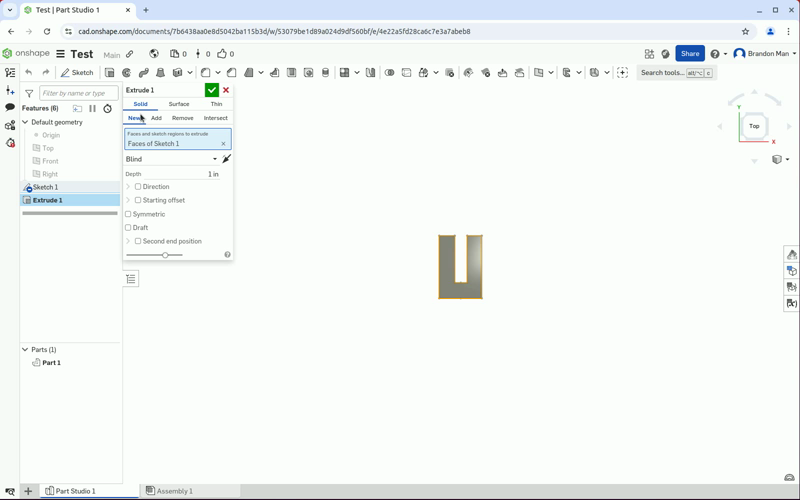
mouse_move(137, 120)
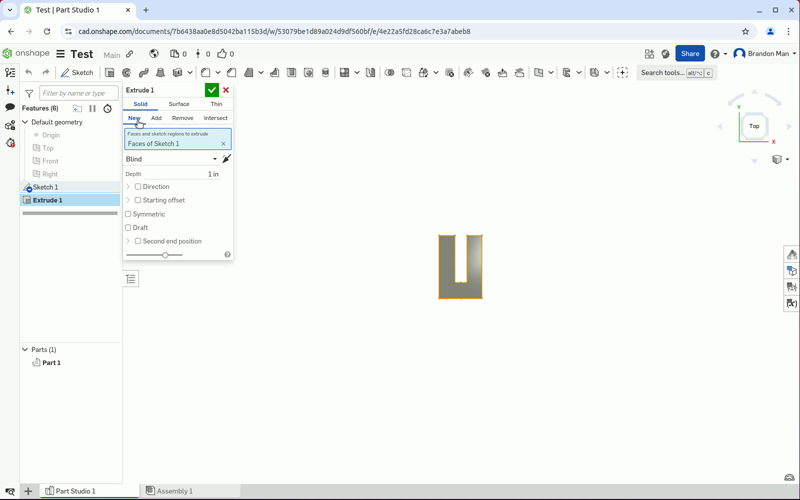
click(137, 120)
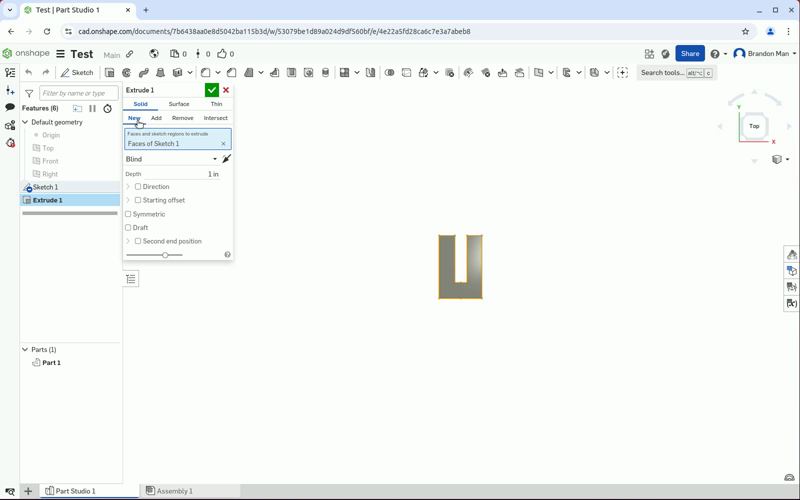
key(tab, 4)
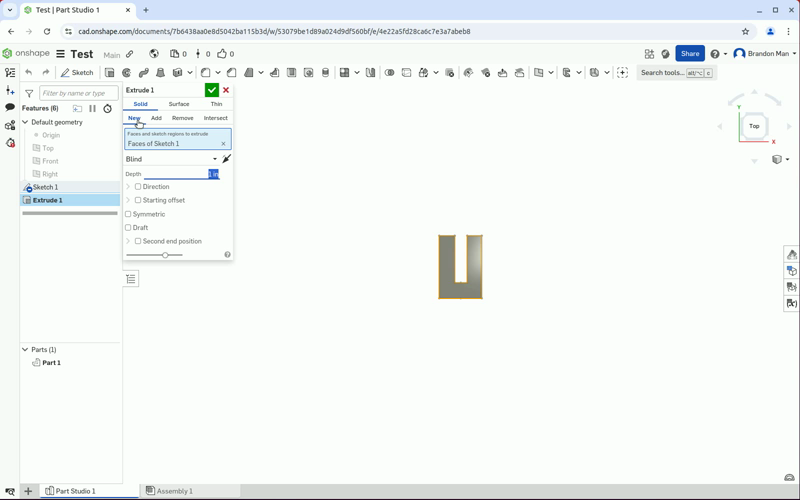
text(9.628)
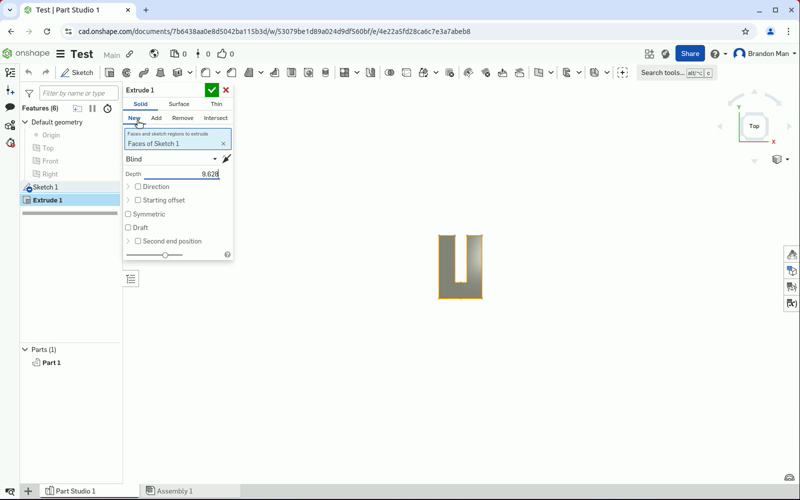
key(enter)
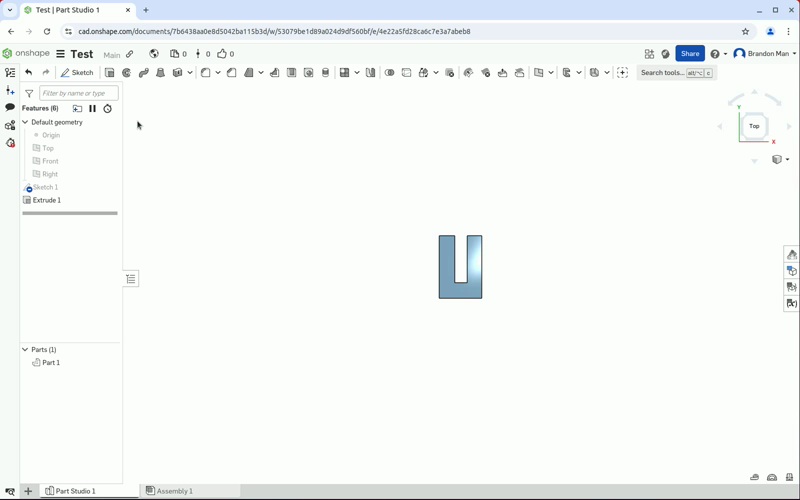
key(shift+h)
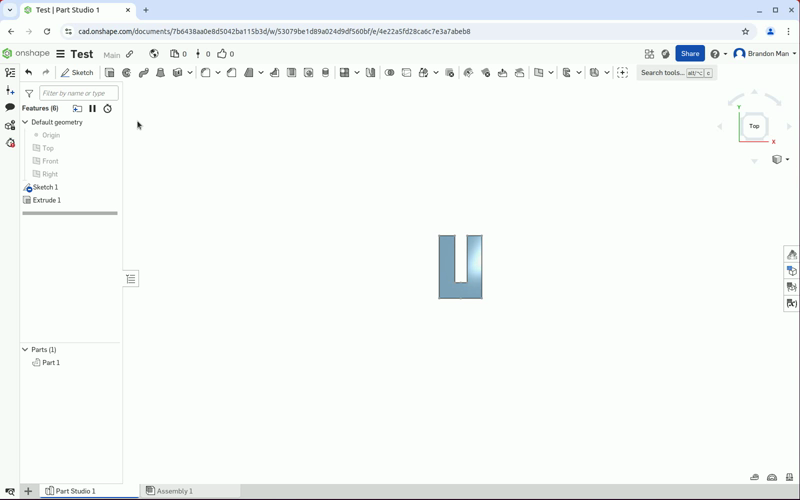
key(shift+h)
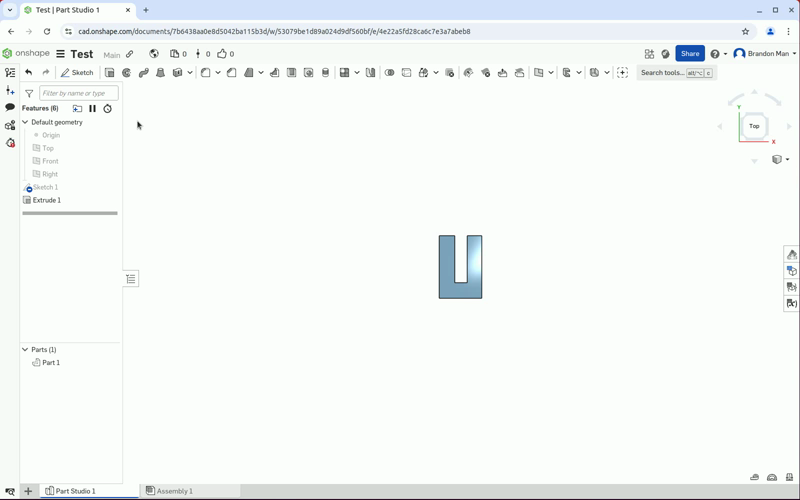
mouse_move(73, 189)
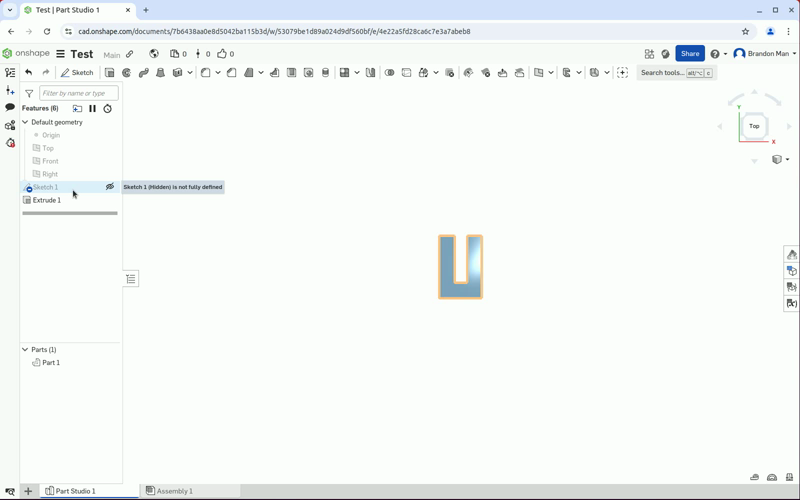
click(73, 189)
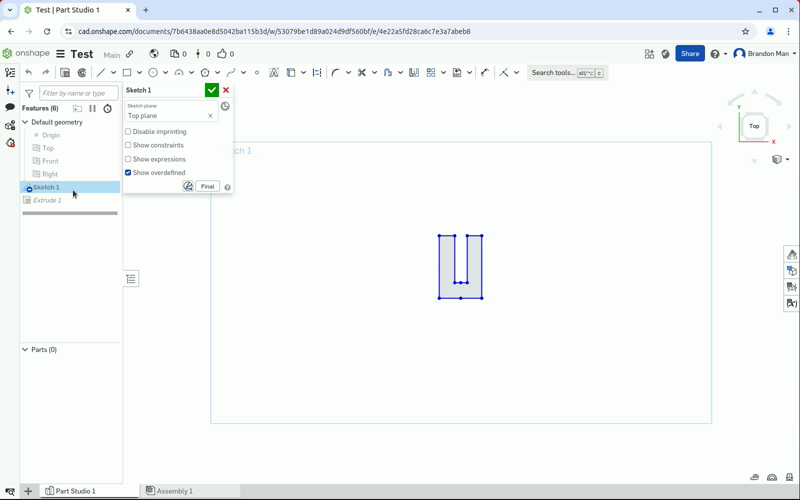
mouse_move(229, 92)
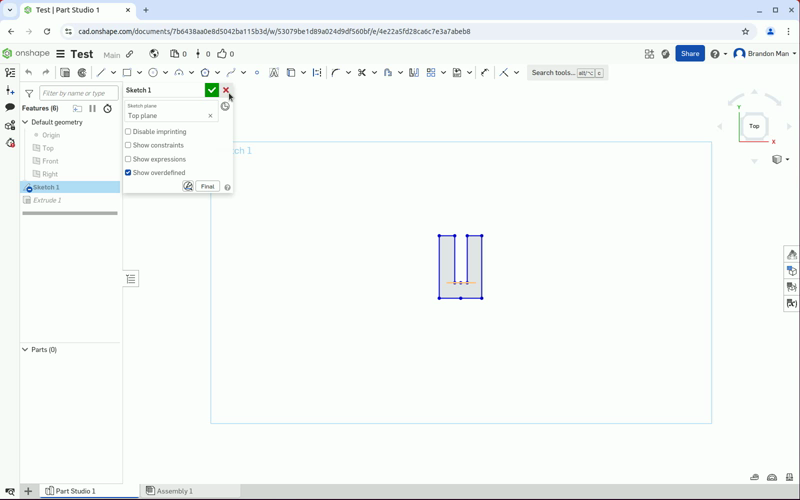
click(229, 92)
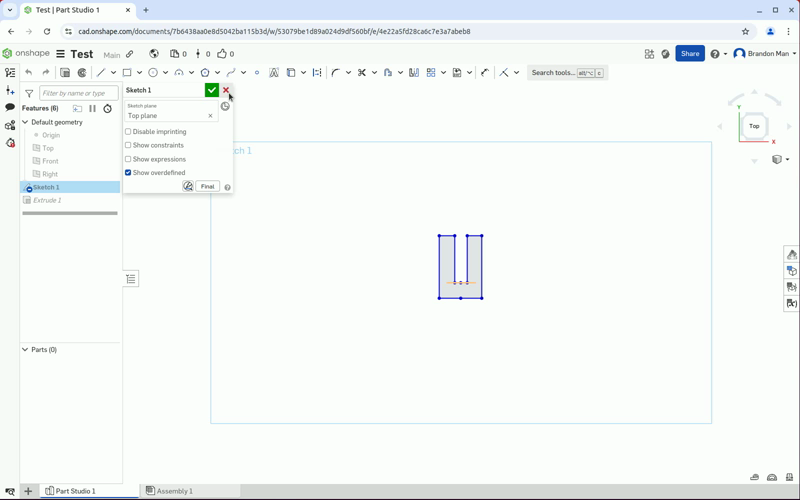
key(shift+s)
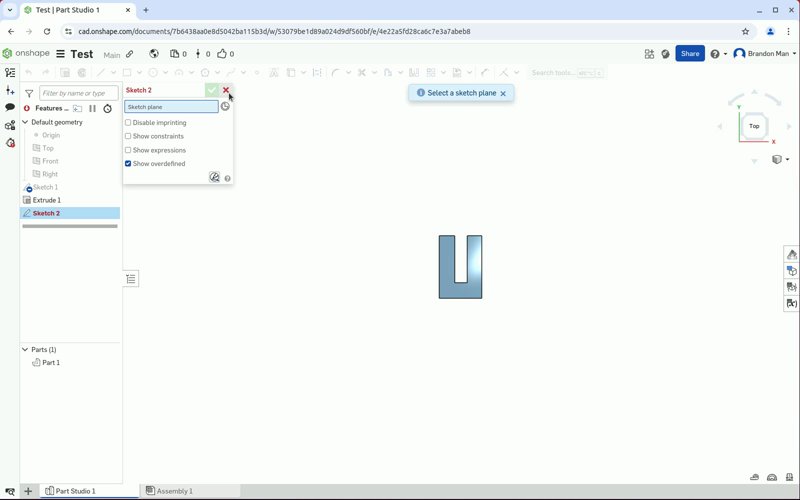
mouse_move(73, 150)
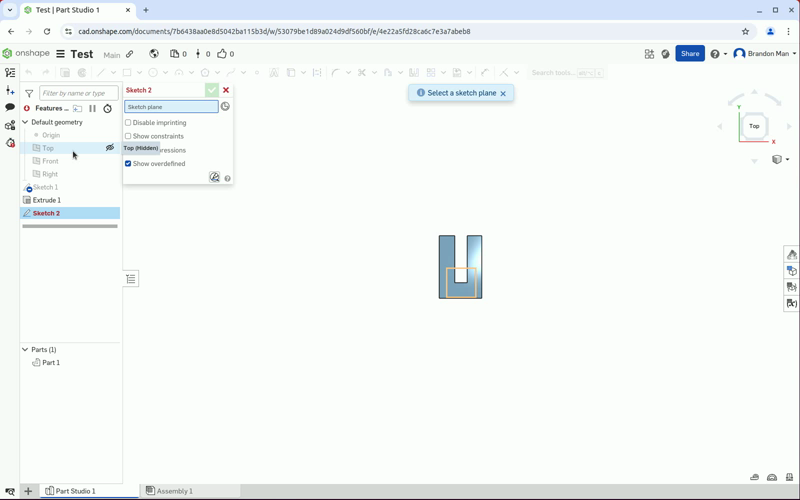
click(73, 150)
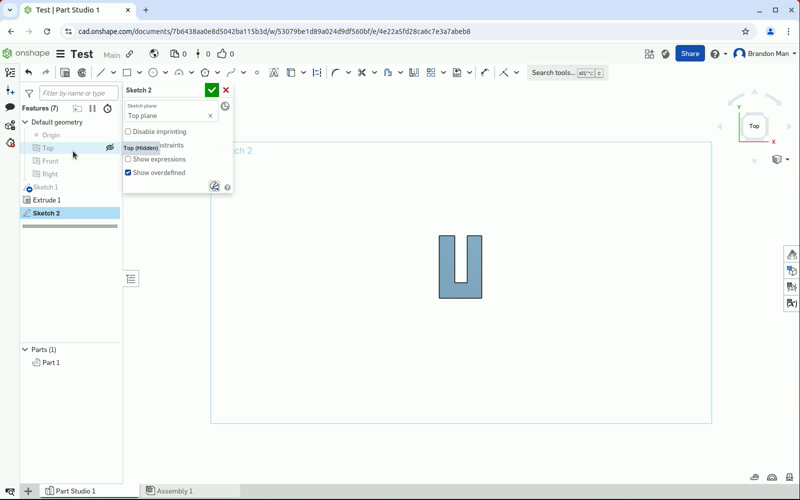
mouse_move(73, 352)
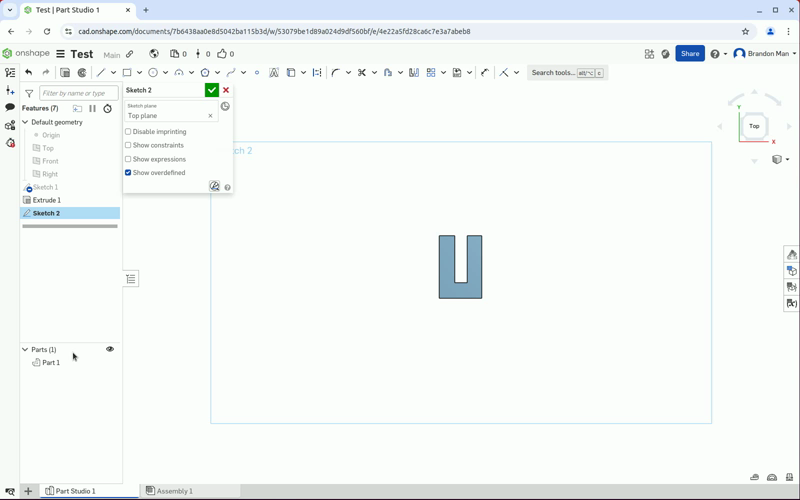
key(y)
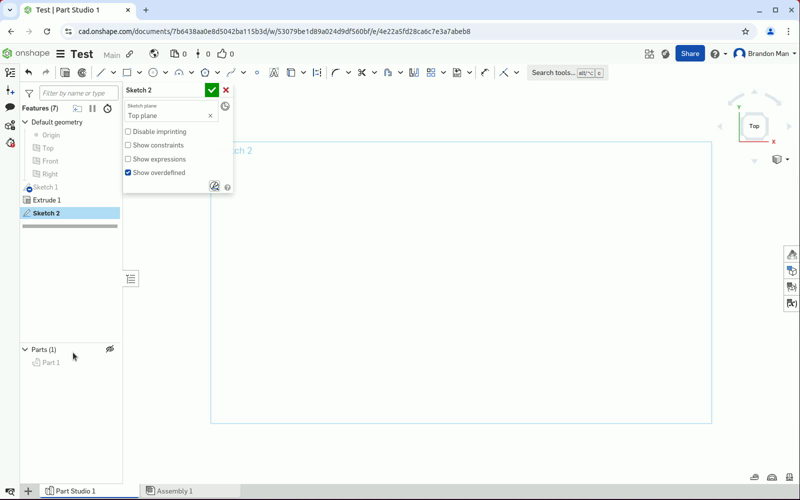
key(c)
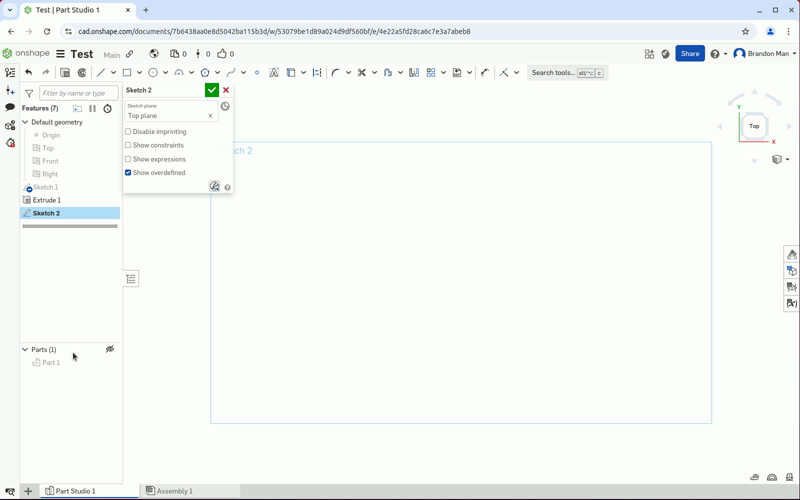
key_down(shift)
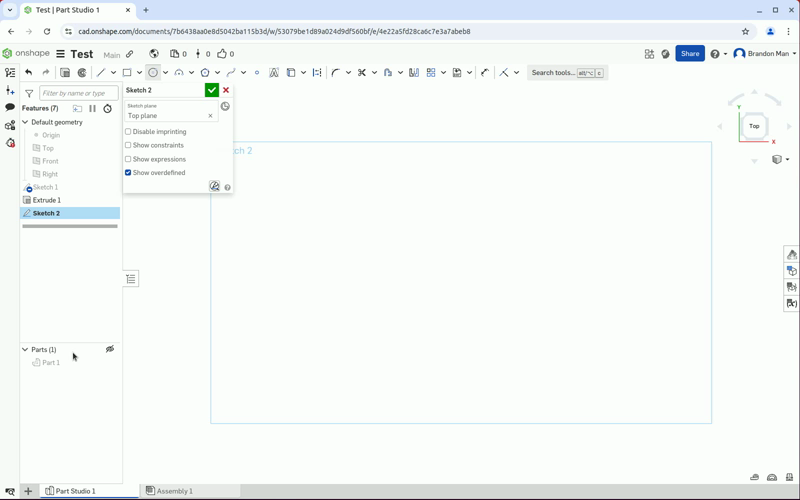
mouse_move(460, 282)
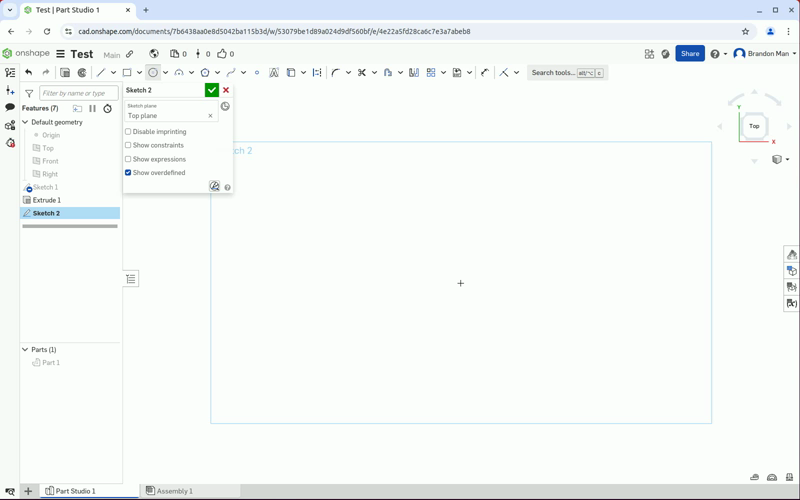
click(460, 282)
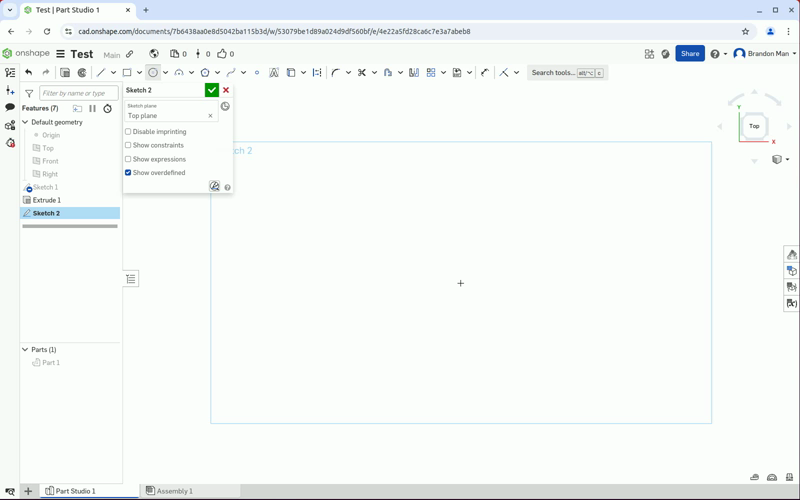
key_up(shift)
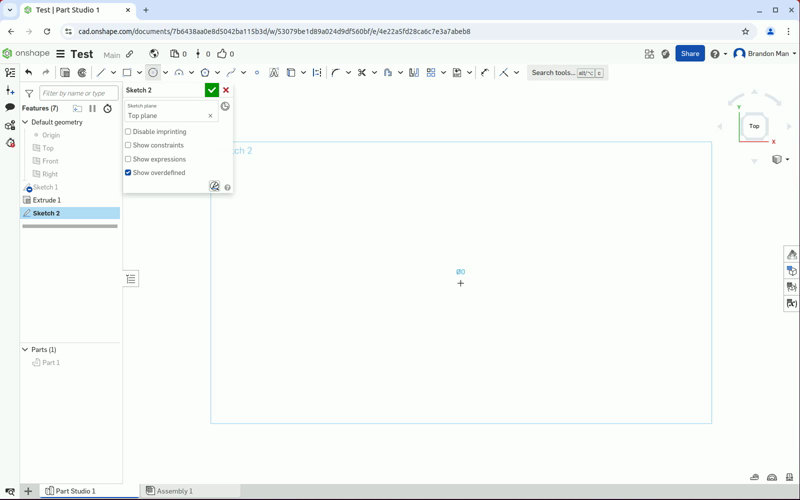
mouse_move(504, 282)
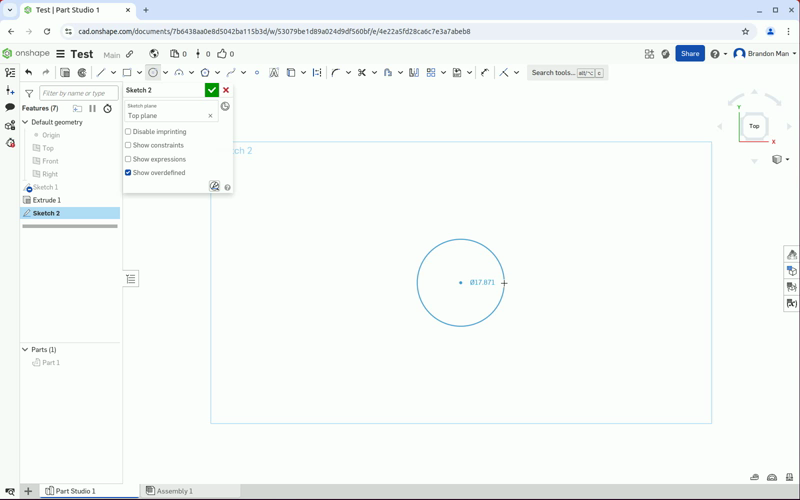
click(504, 282)
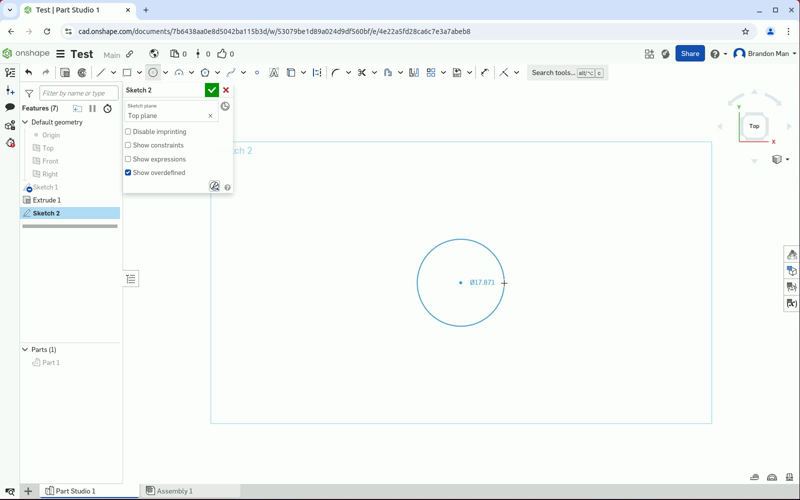
key(esc)
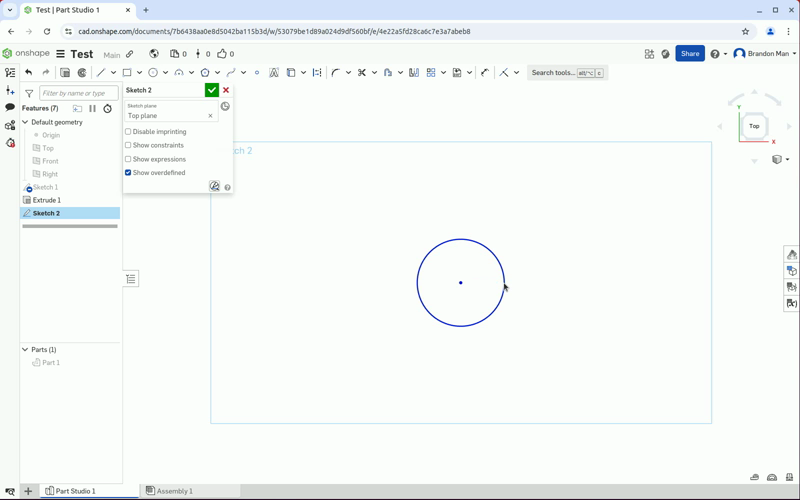
key(c)
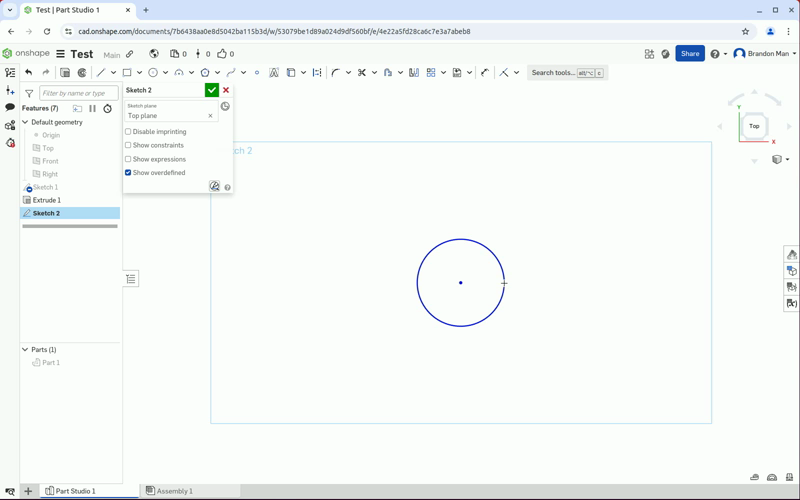
key_down(shift)
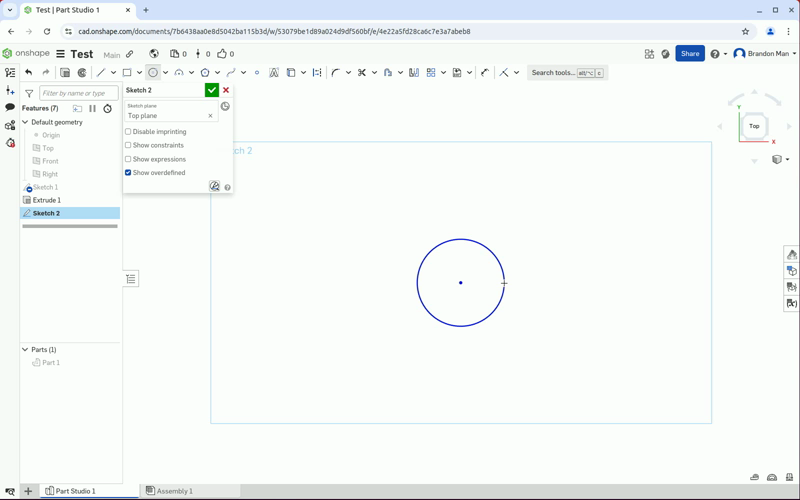
mouse_move(460, 282)
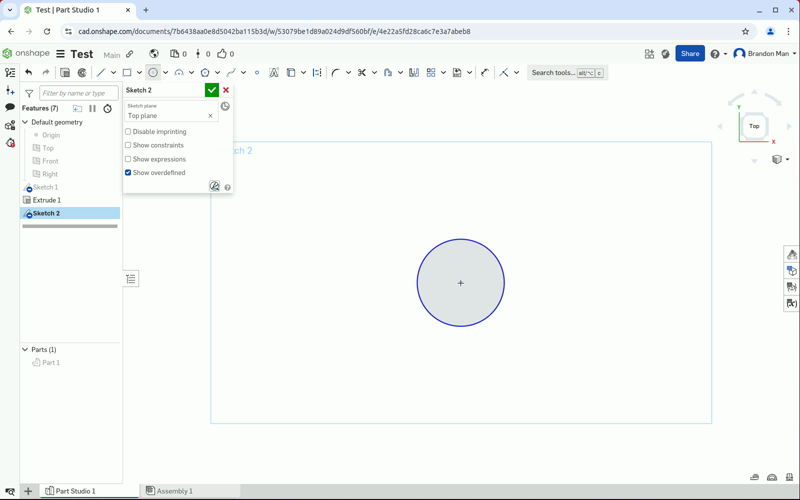
click(460, 282)
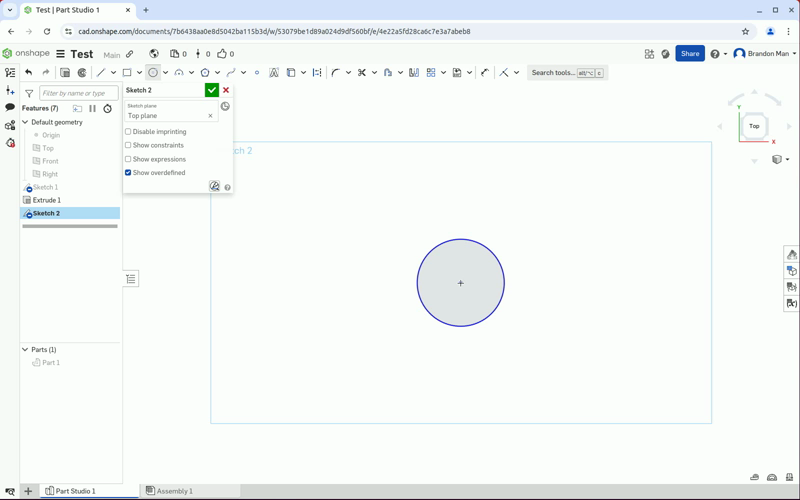
key_up(shift)
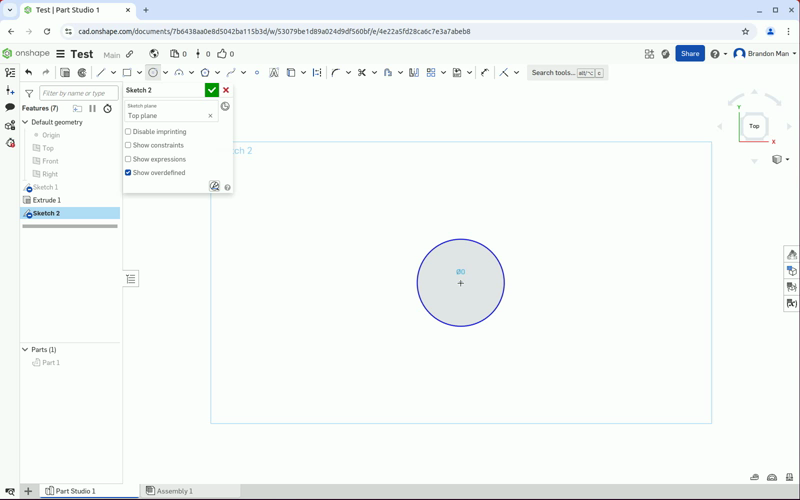
mouse_move(496, 282)
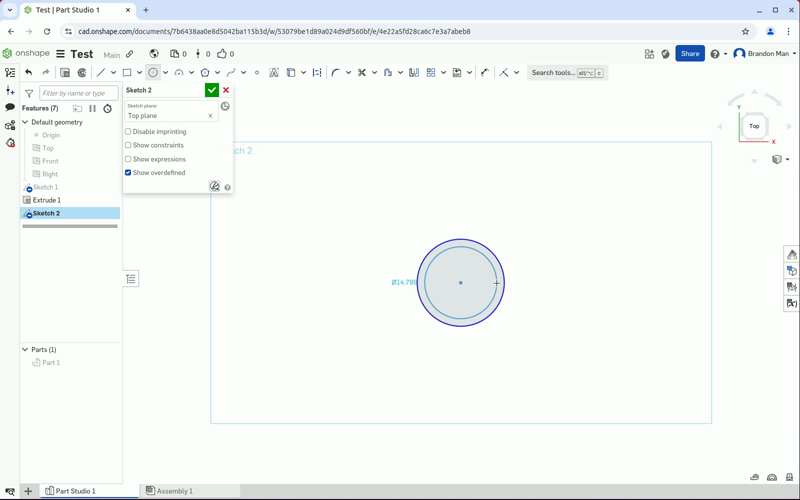
click(496, 282)
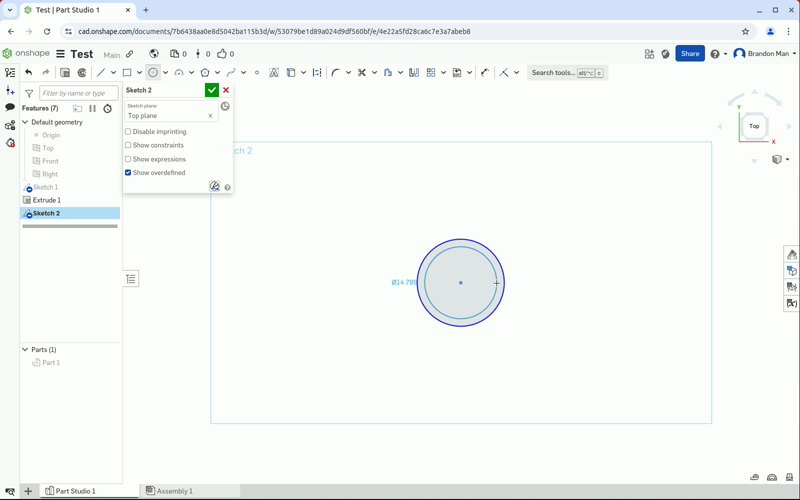
key(esc)
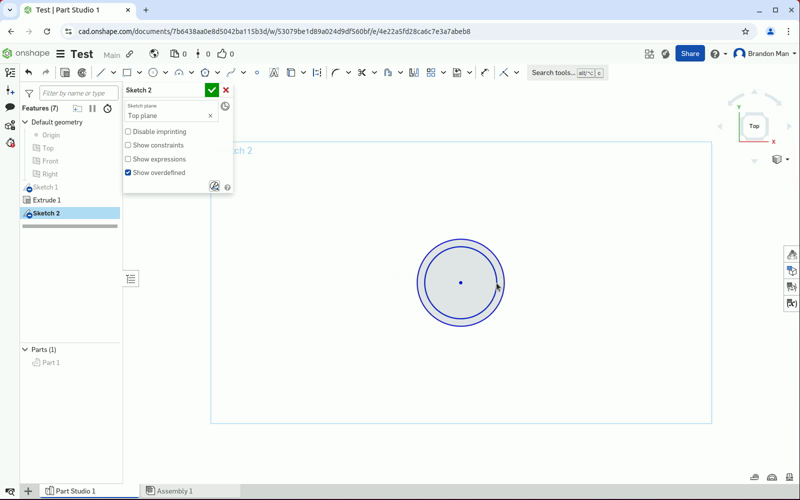
mouse_move(500, 275)
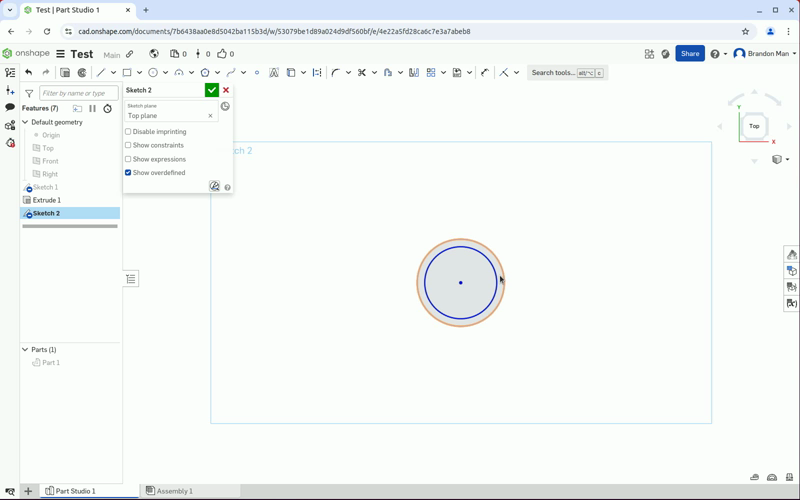
click(500, 275)
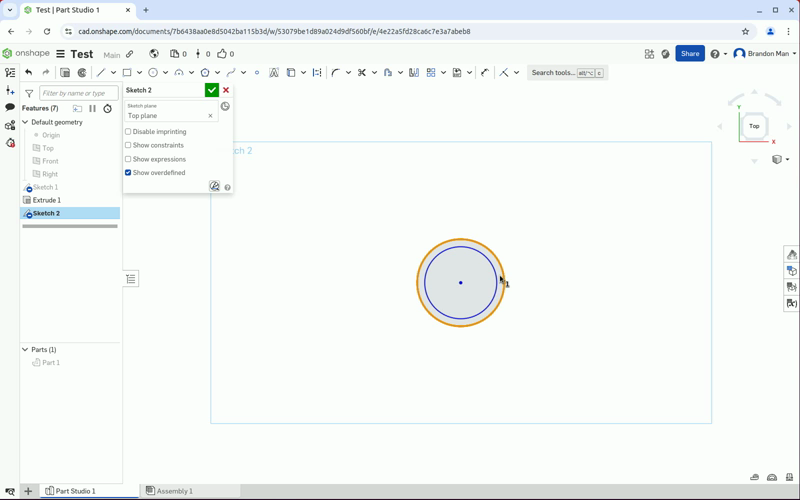
mouse_move(73, 352)
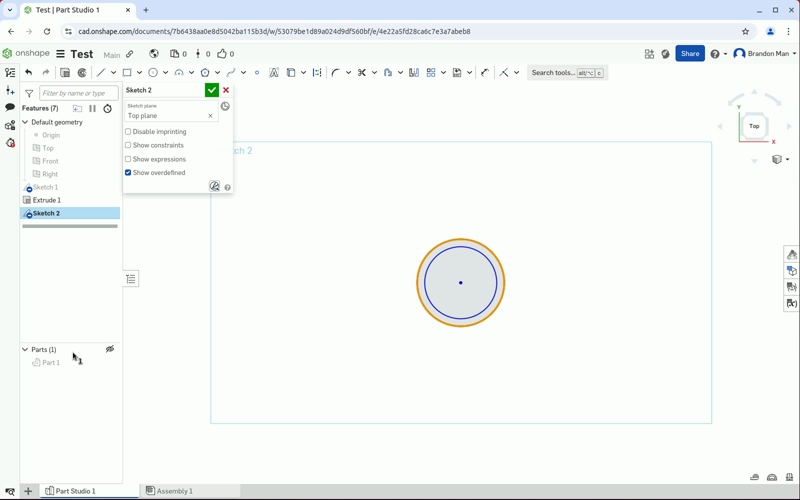
key(shift+y)
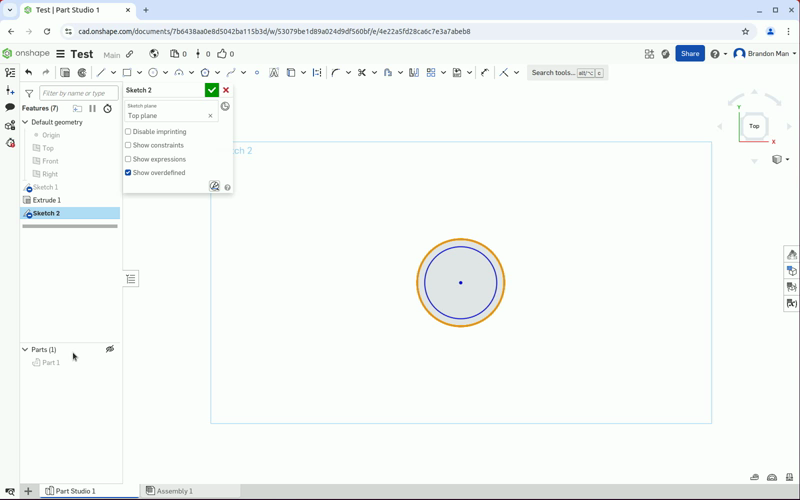
key(shift+e)
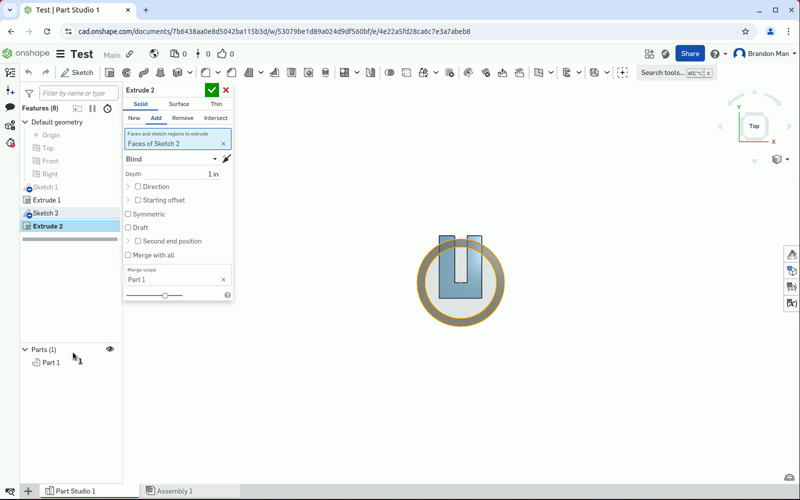
mouse_move(143, 106)
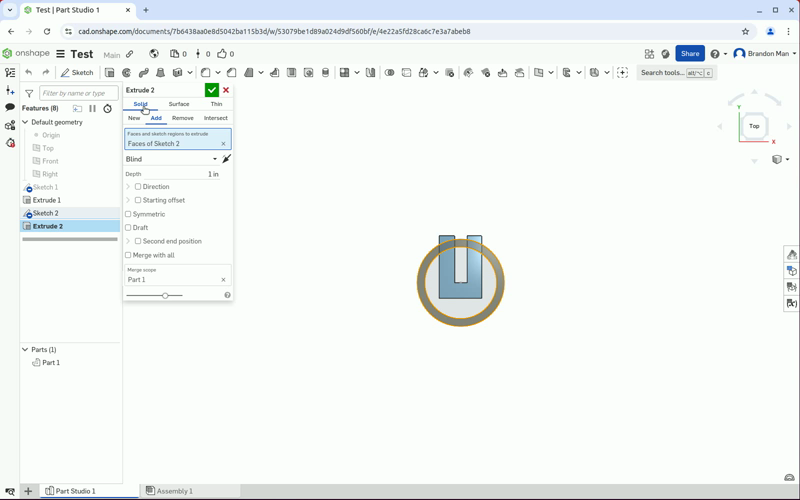
click(143, 106)
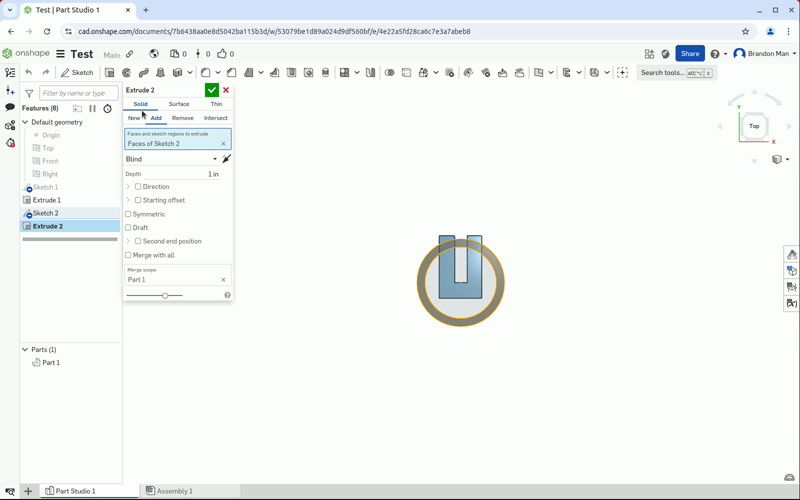
mouse_move(137, 120)
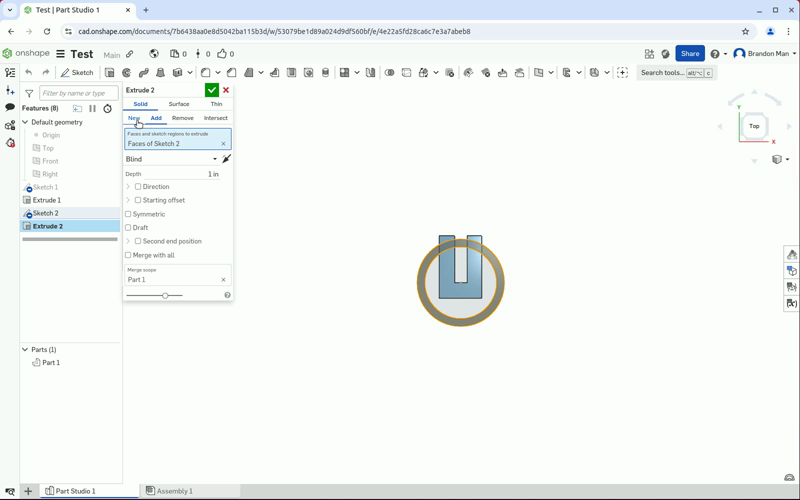
click(137, 120)
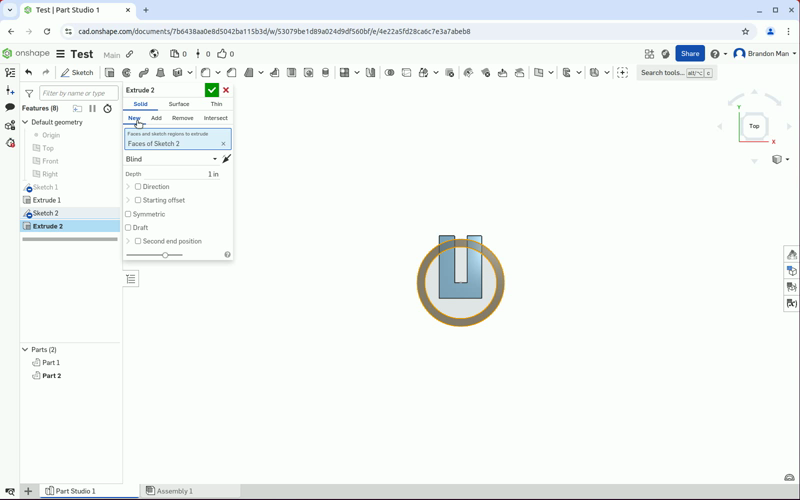
key(tab, 4)
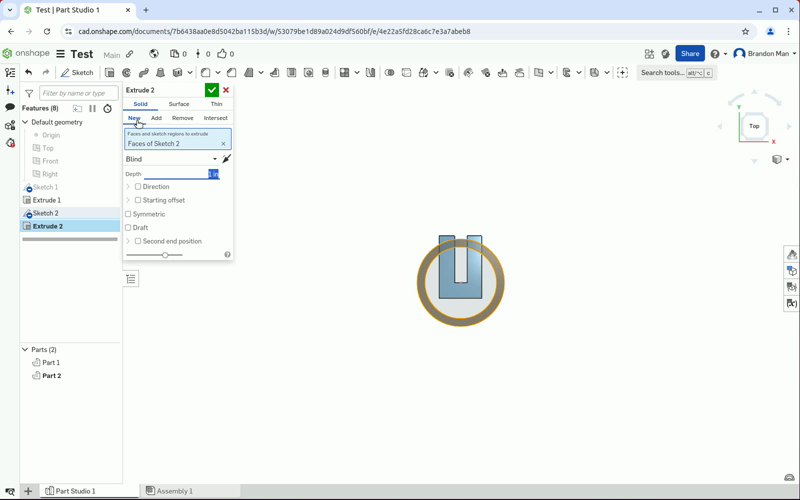
text(23.108)
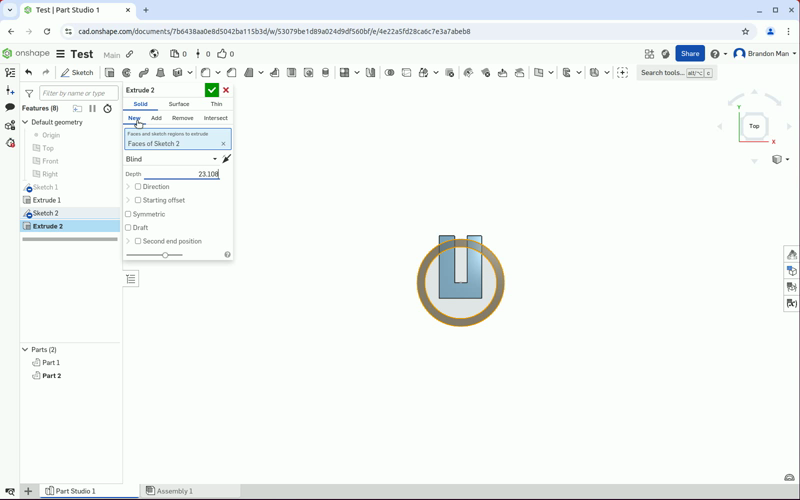
key(enter)
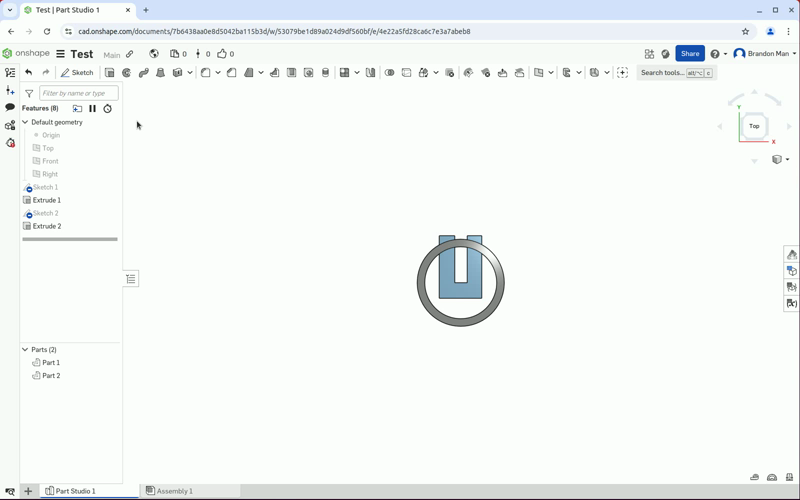
key(shift+h)
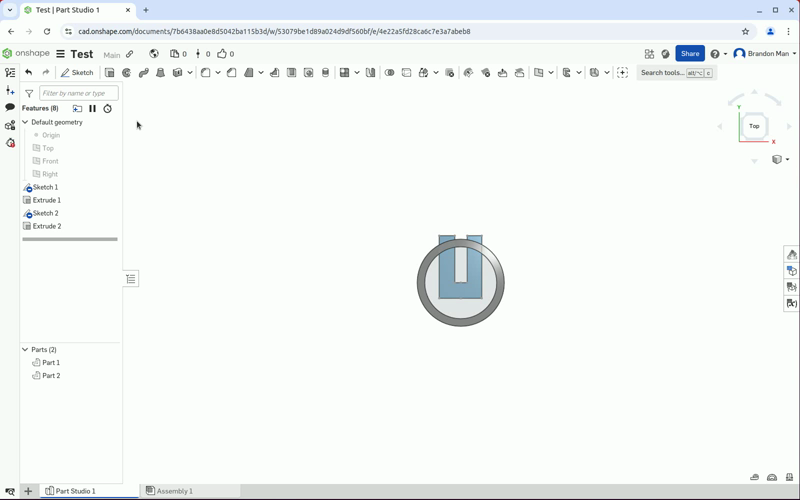
key(shift+h)
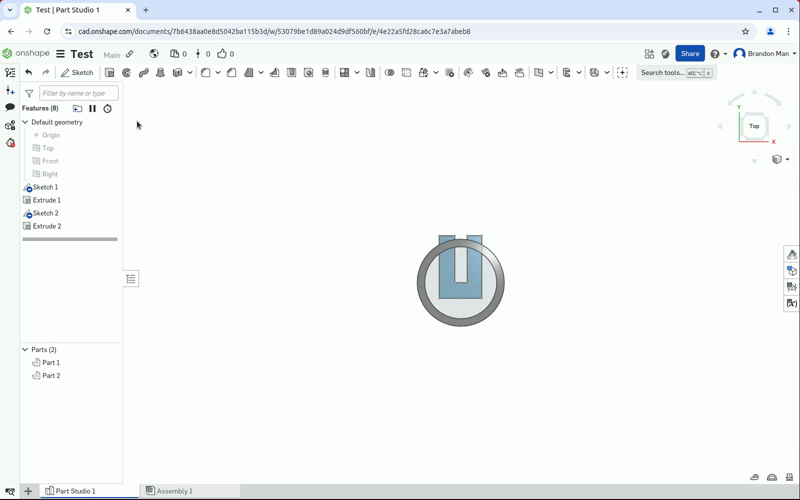
key(shift+7)
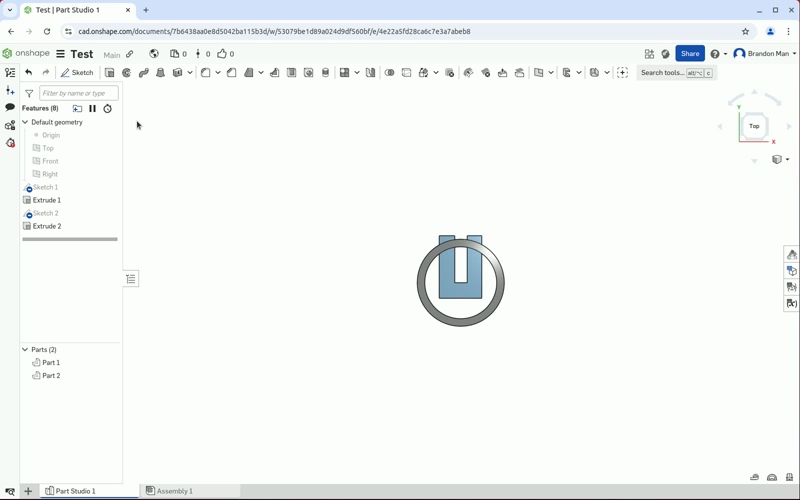
key(up, 3)
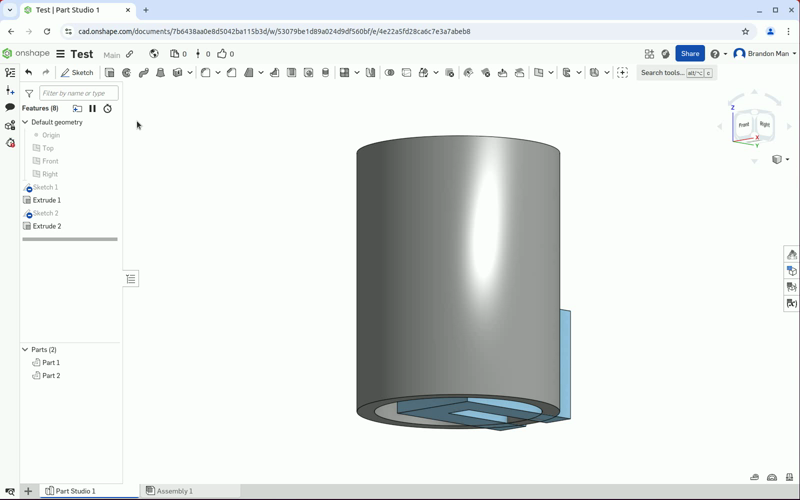
key(left, 3)
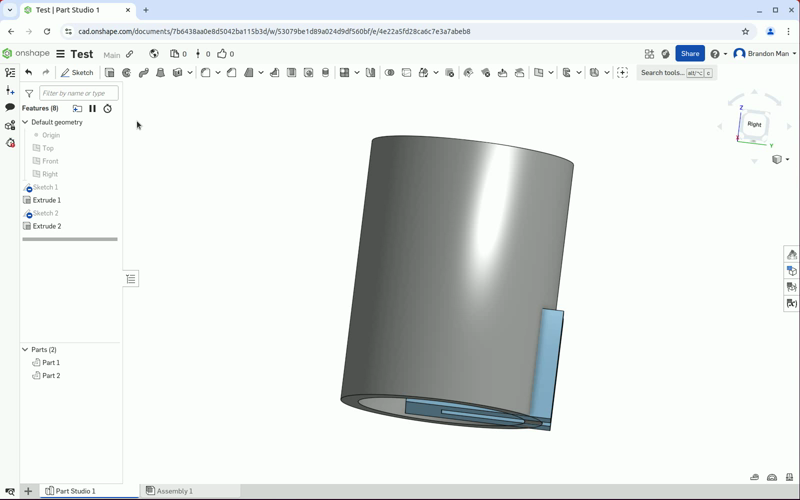
key(right, 3)
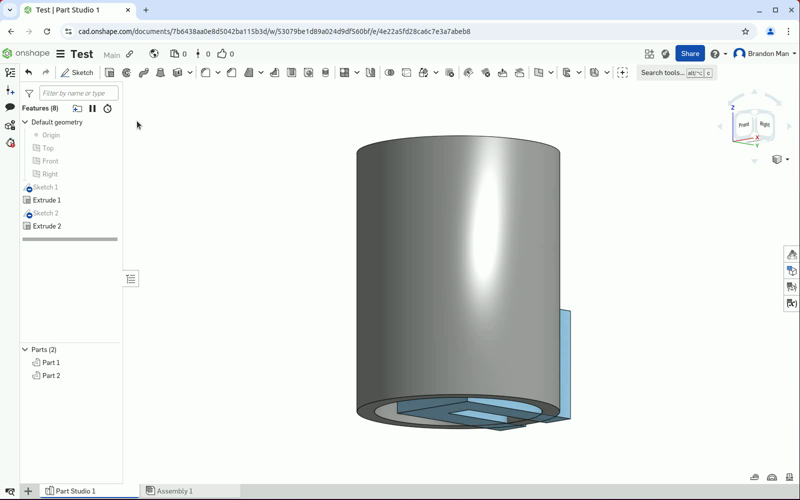
key(down, 3)
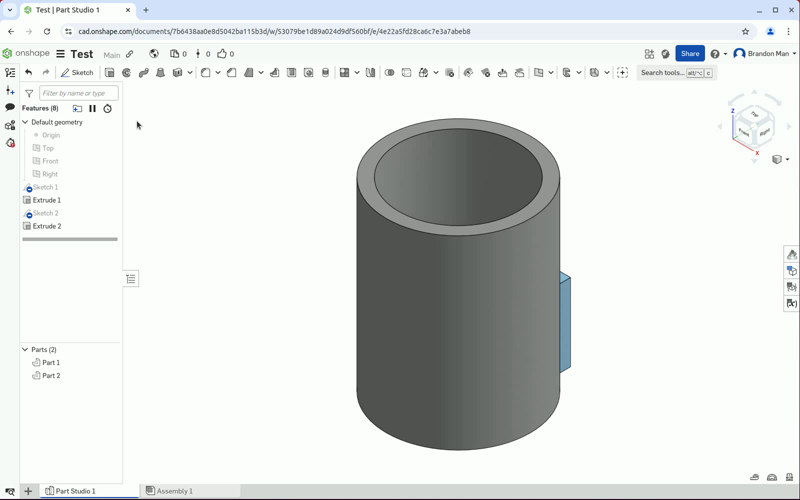
mouse_move(73, 189)
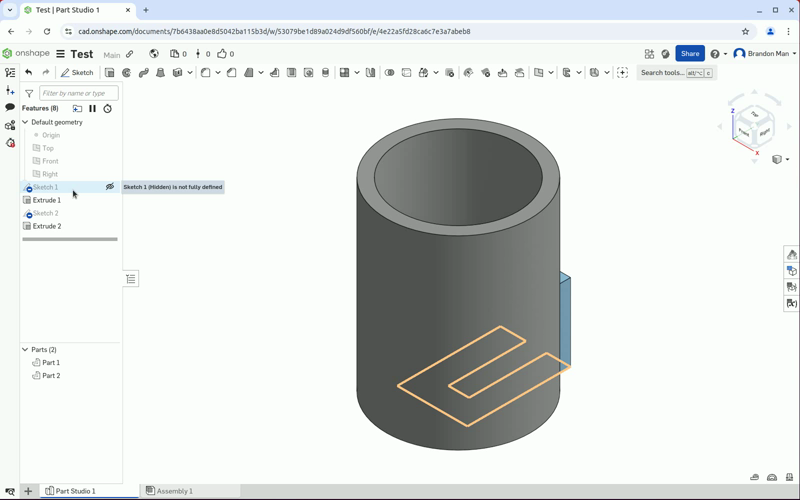
click(73, 189)